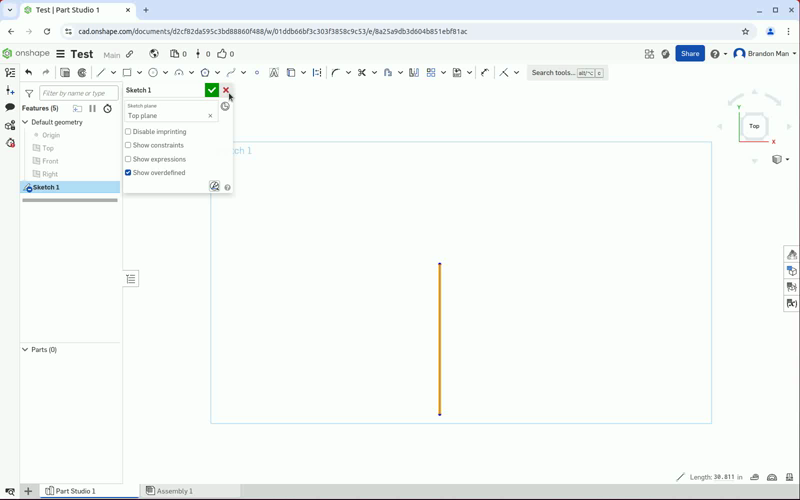
key(shift+h)
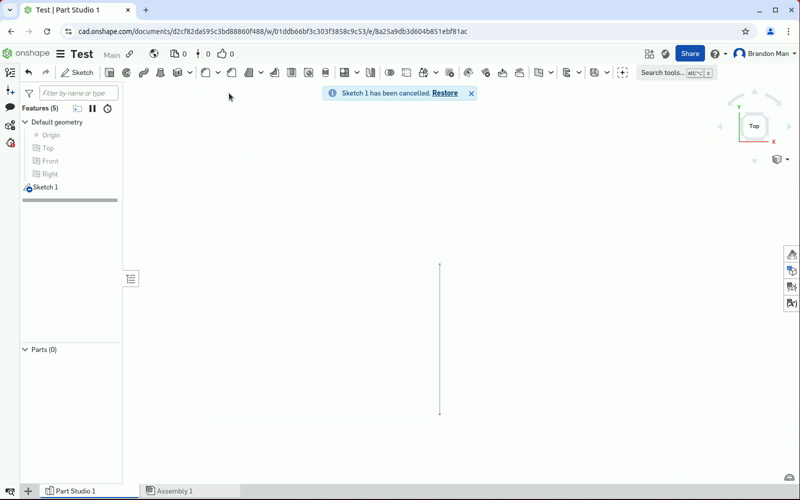
key(shift+s)
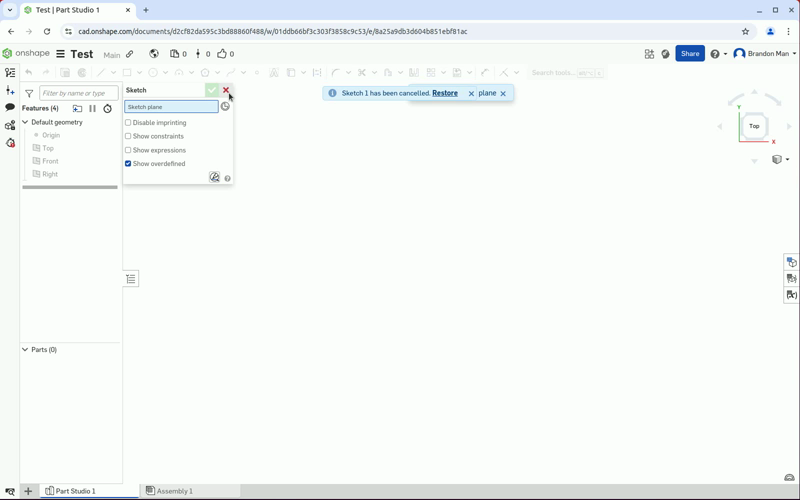
mouse_move(73, 150)
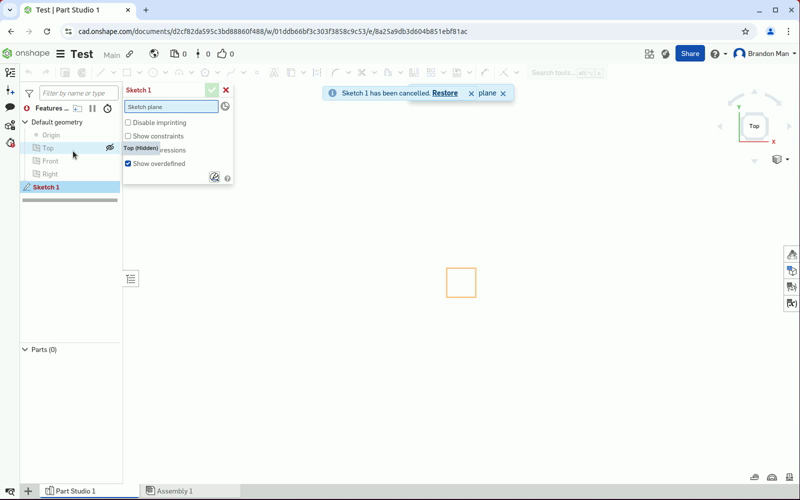
click(73, 150)
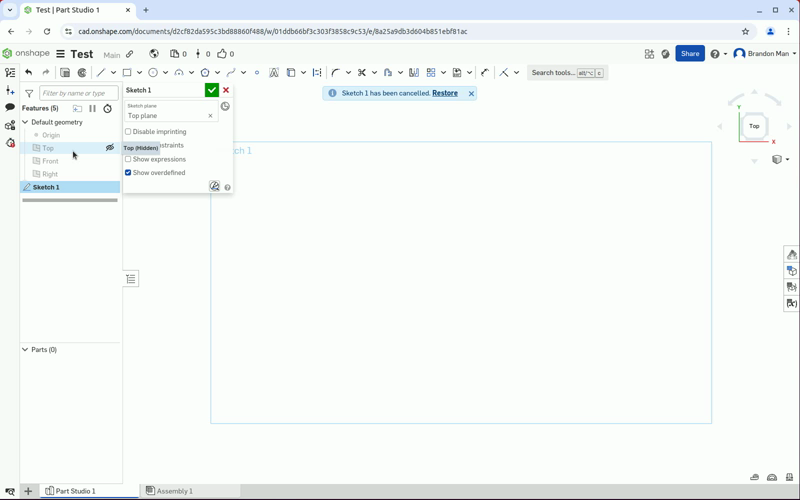
mouse_move(73, 352)
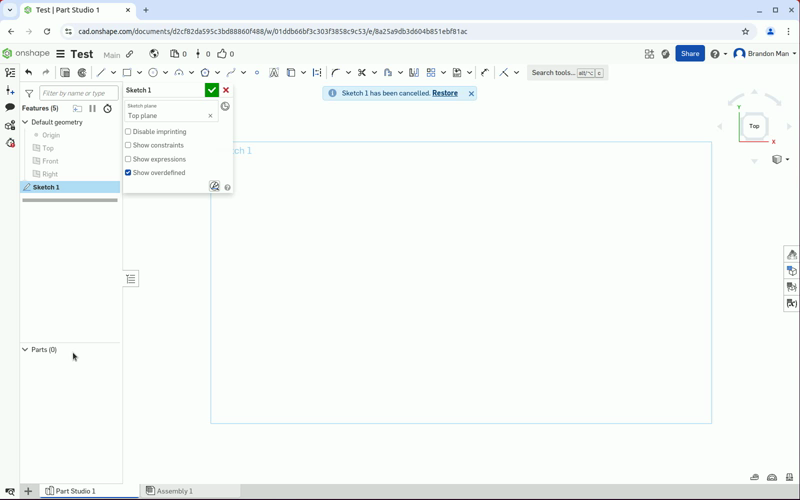
key(y)
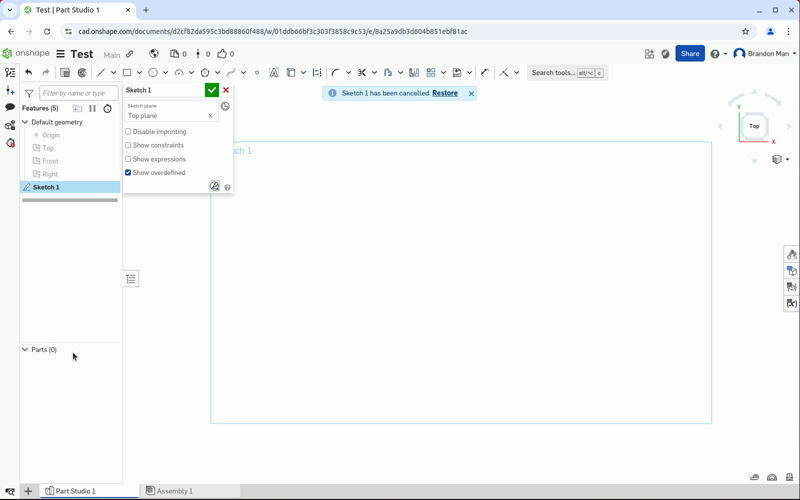
key(l)
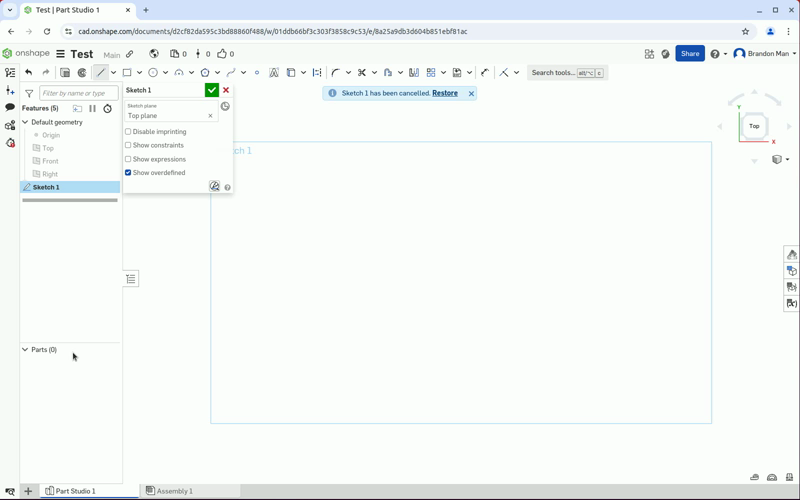
key_down(shift)
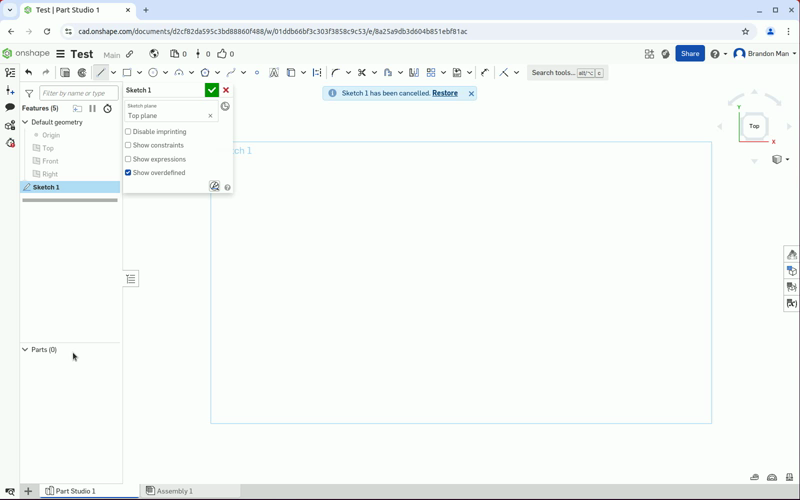
mouse_move(351, 329)
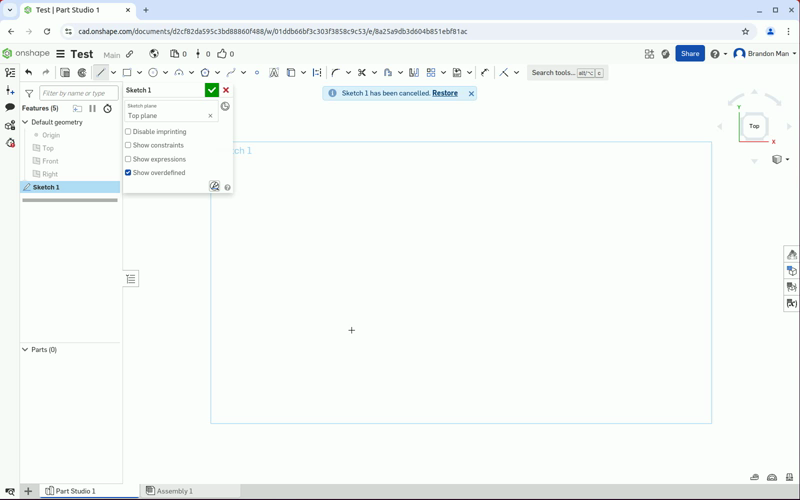
click(351, 329)
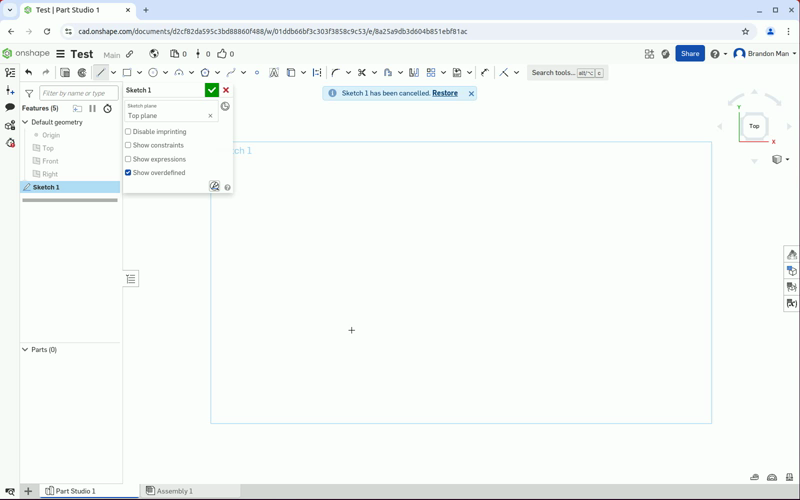
key_up(shift)
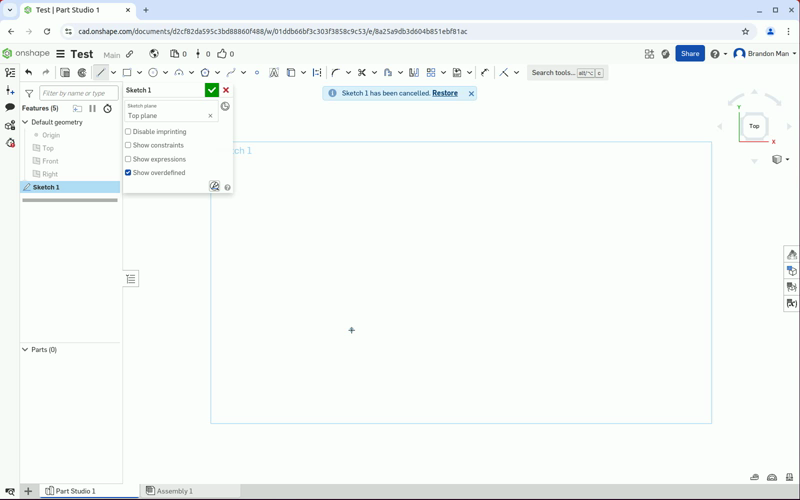
key_down(shift)
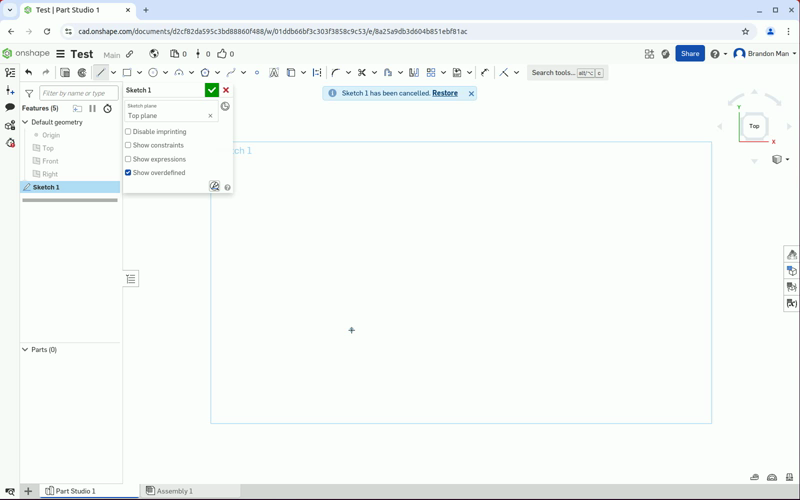
mouse_move(381, 329)
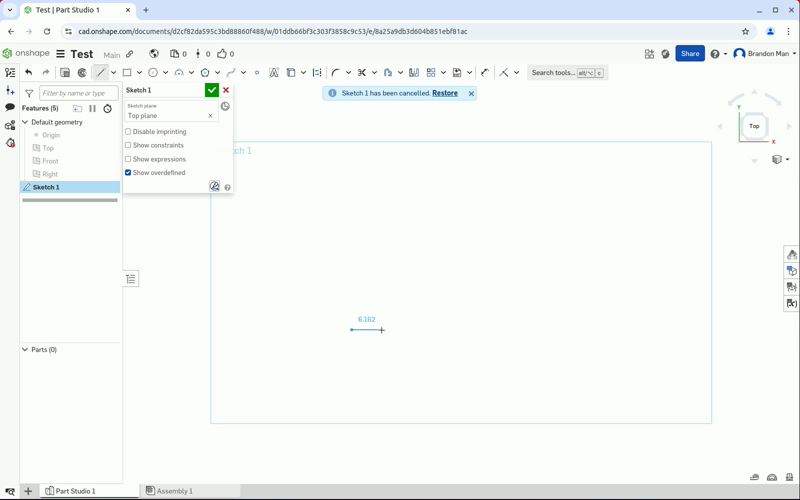
mouse_move(380, 329)
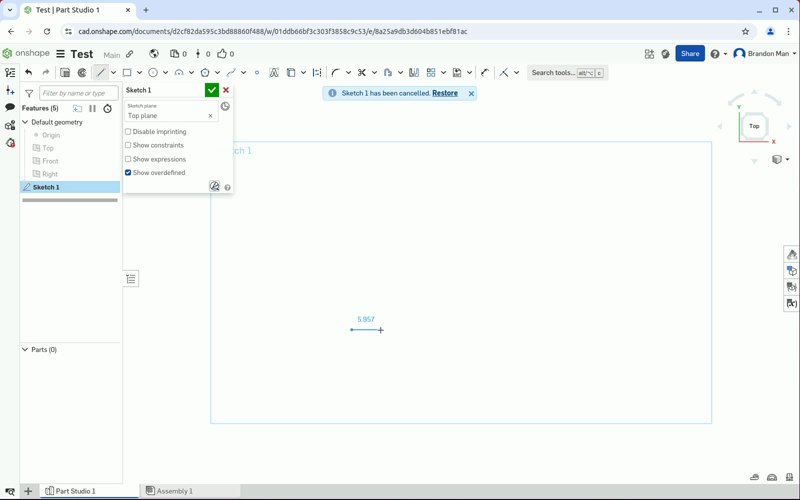
click(380, 329)
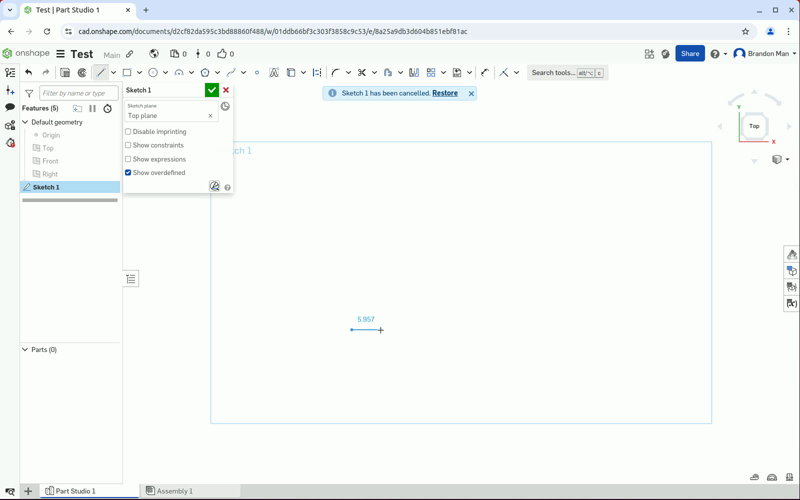
key_up(shift)
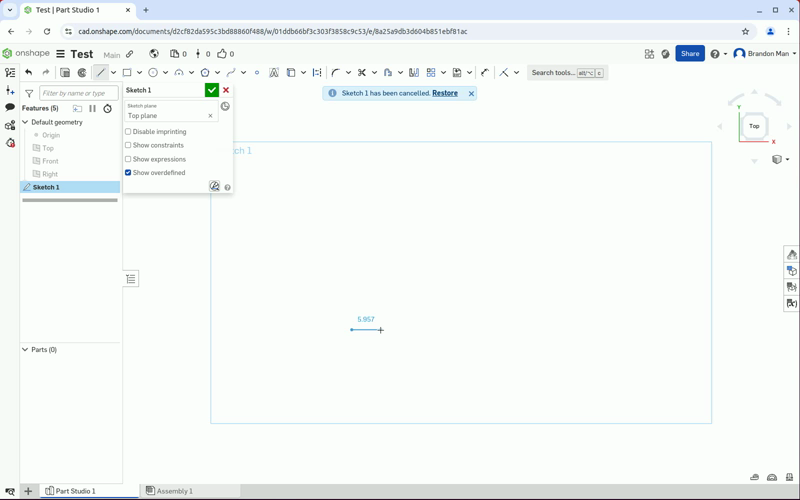
key_down(shift)
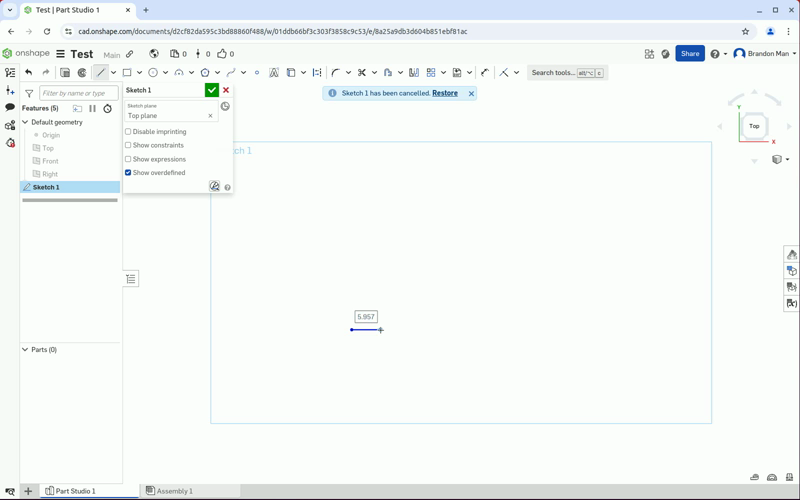
mouse_move(380, 234)
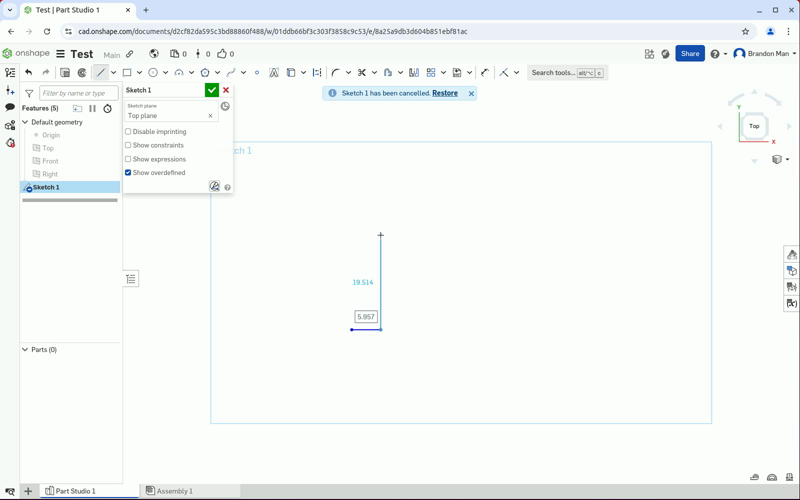
click(380, 234)
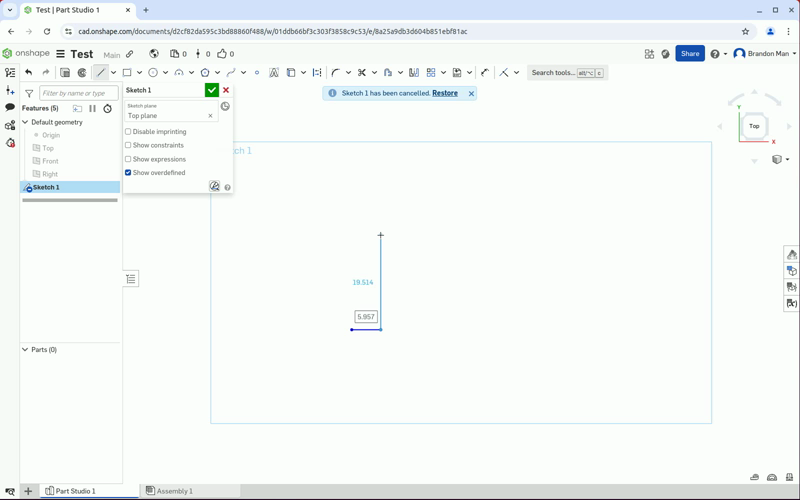
key_up(shift)
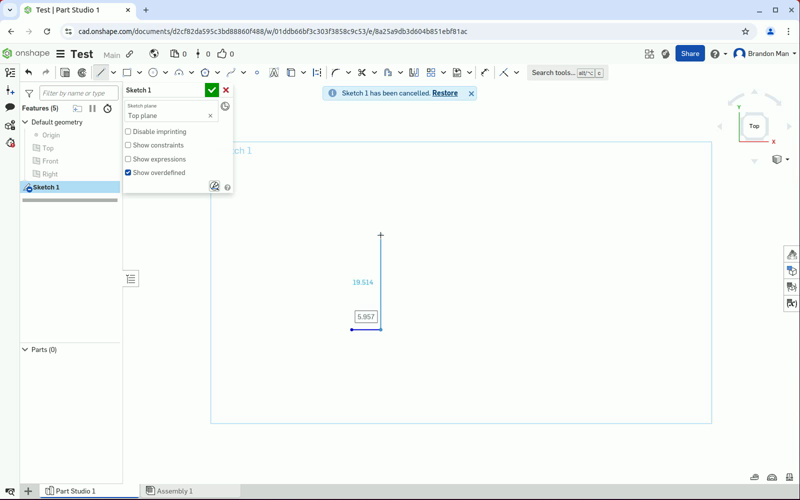
key_down(shift)
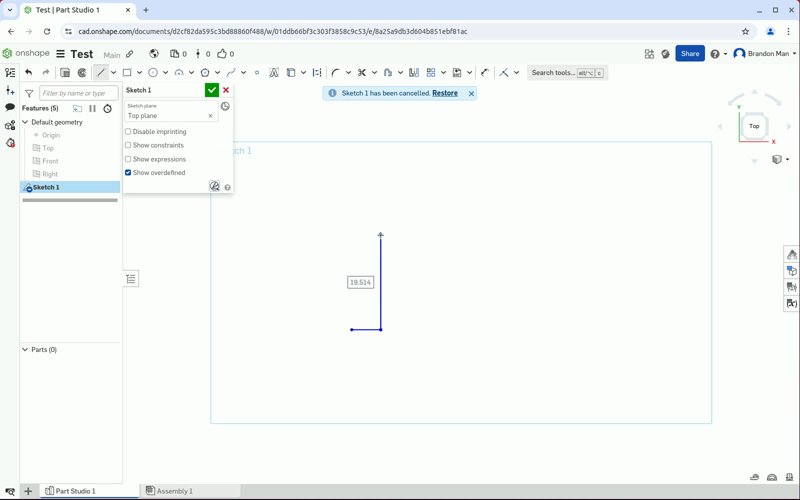
mouse_move(410, 234)
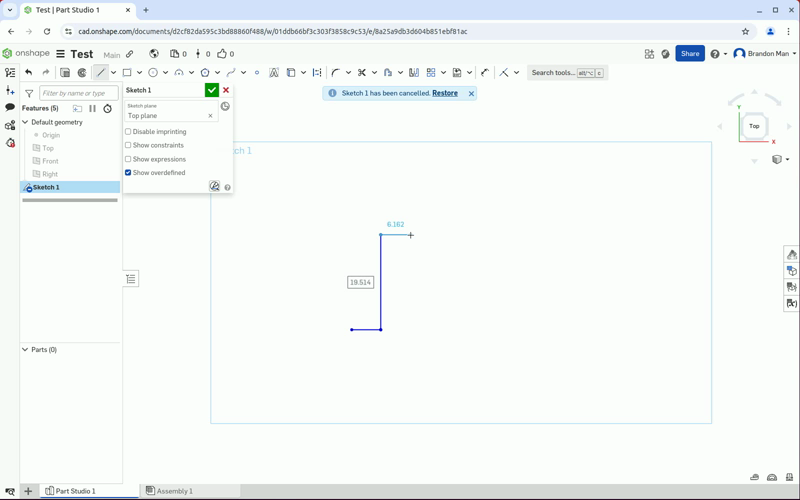
mouse_move(351, 234)
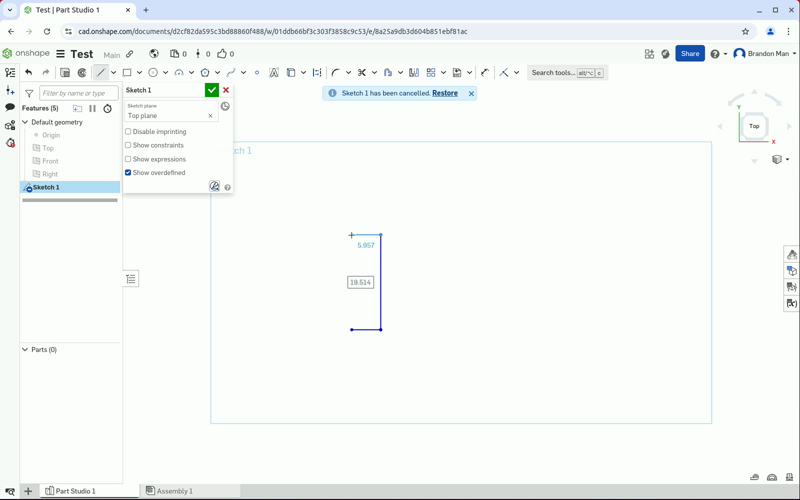
click(351, 234)
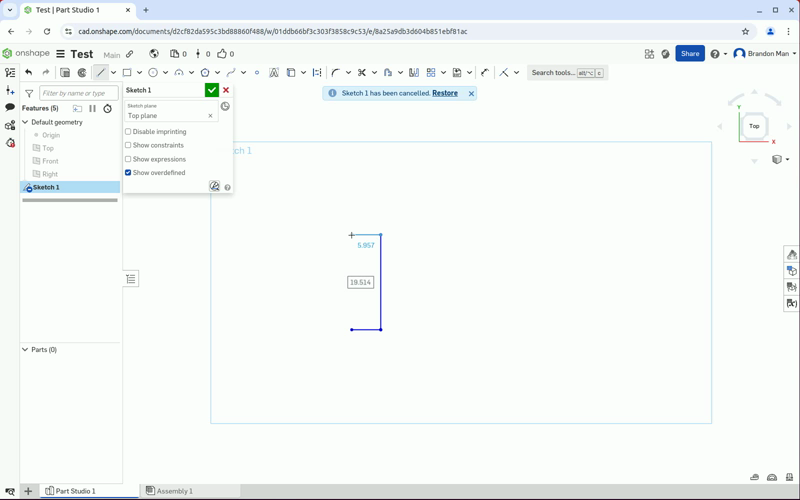
key_up(shift)
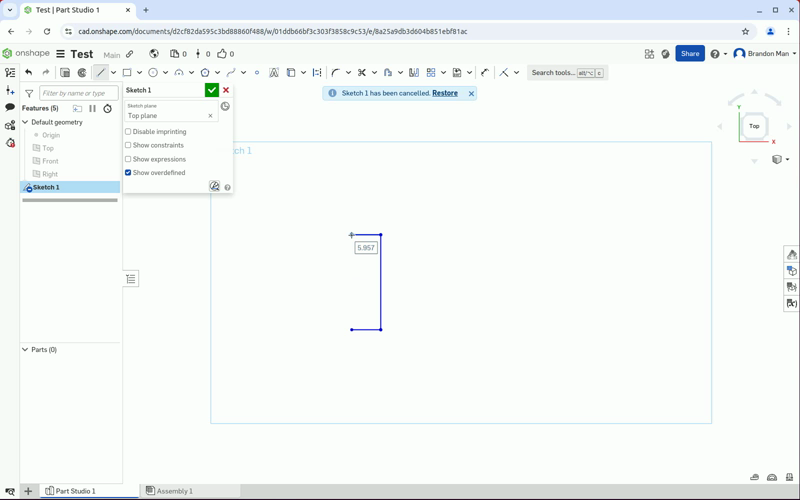
key_down(shift)
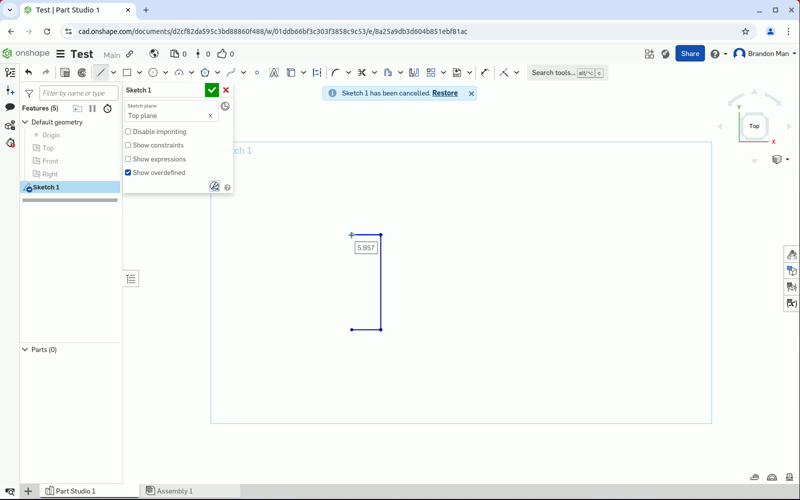
mouse_move(351, 329)
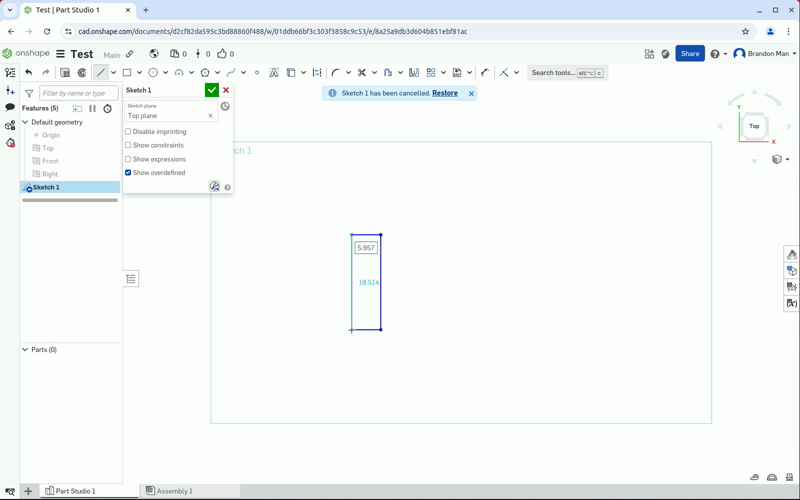
key_up(shift)
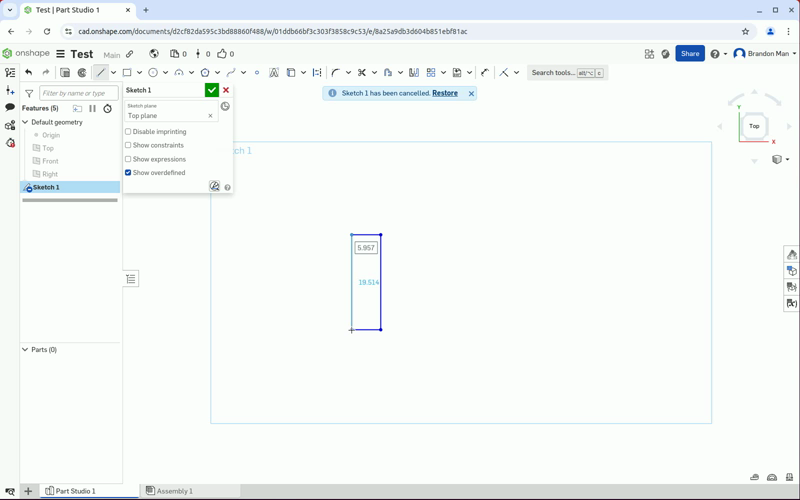
click(351, 329)
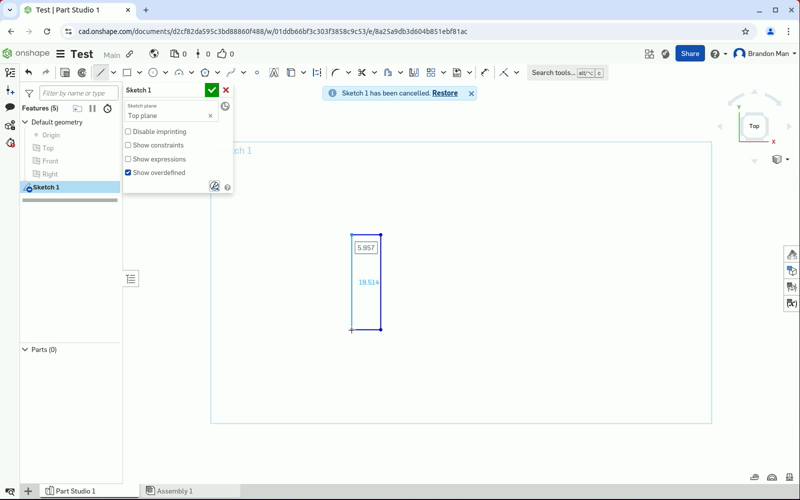
key(esc)
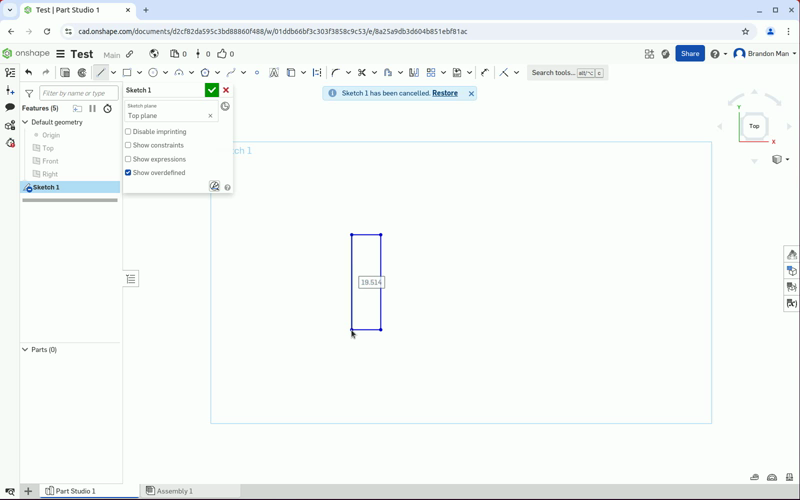
mouse_move(355, 254)
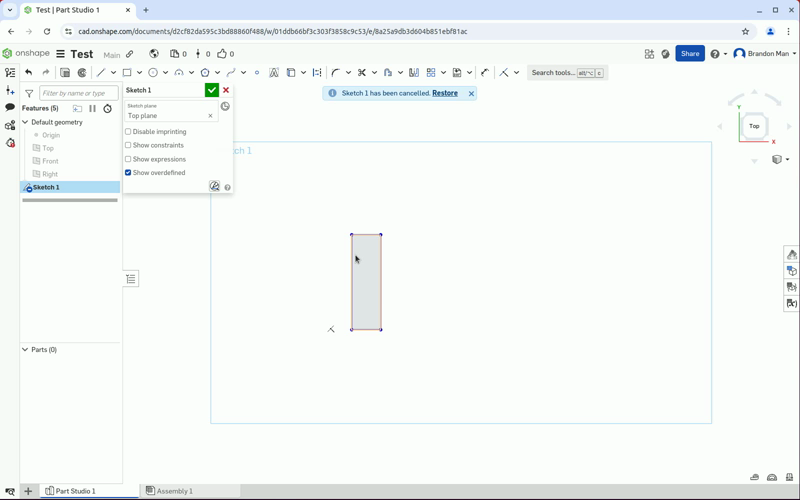
click(355, 254)
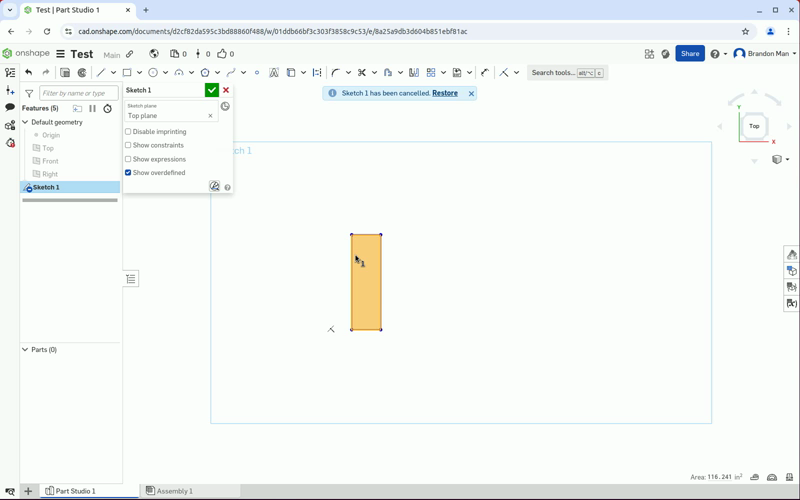
mouse_move(73, 352)
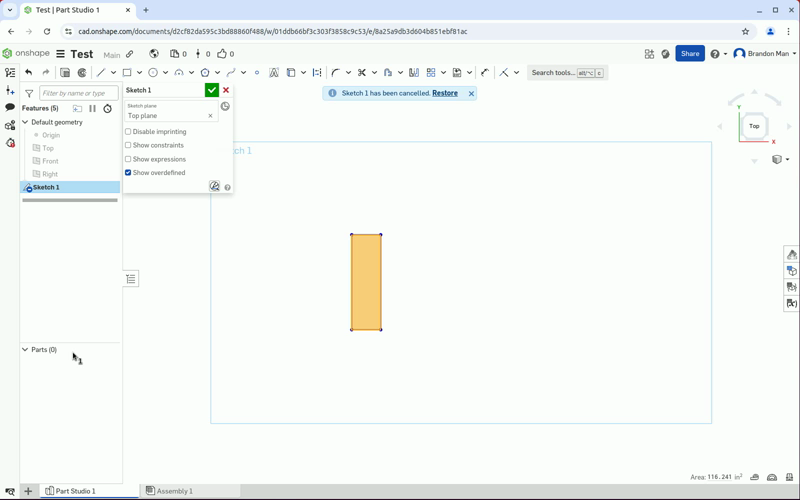
key(shift+y)
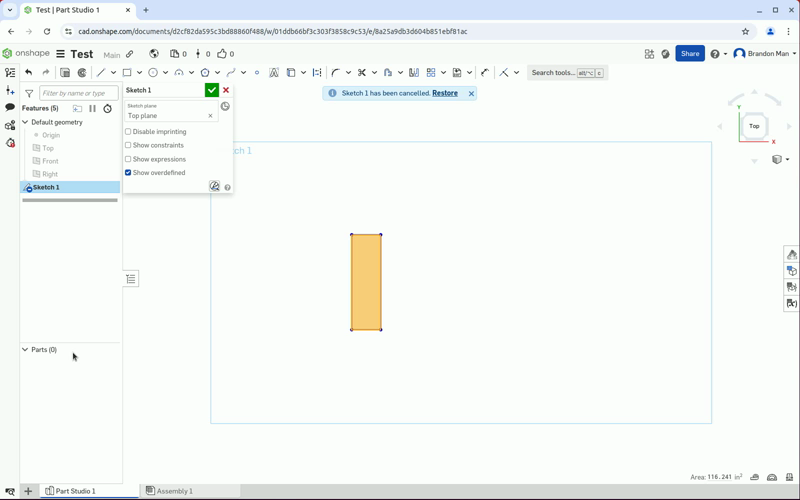
key(shift+e)
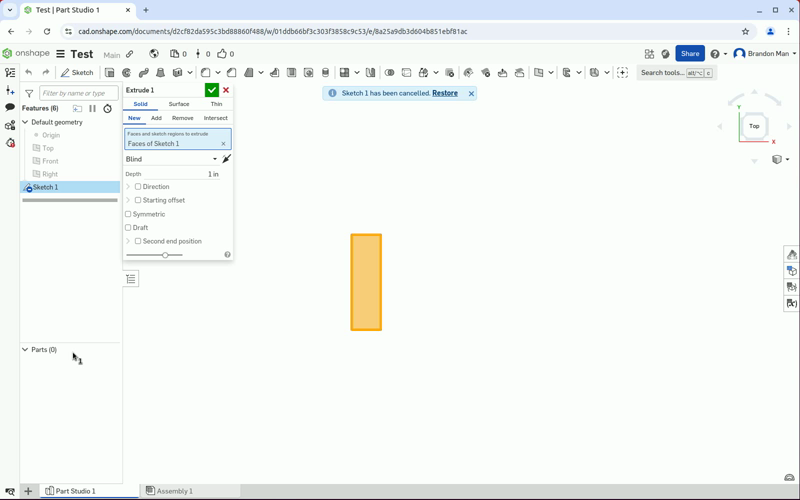
mouse_move(143, 106)
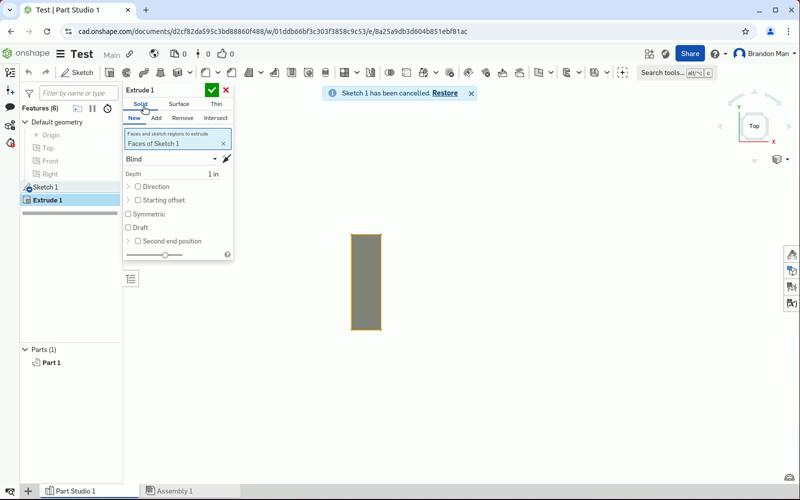
click(143, 106)
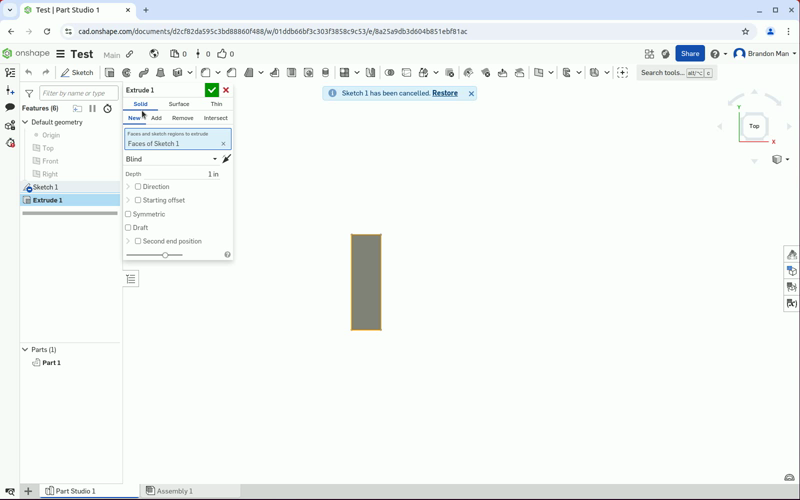
mouse_move(137, 120)
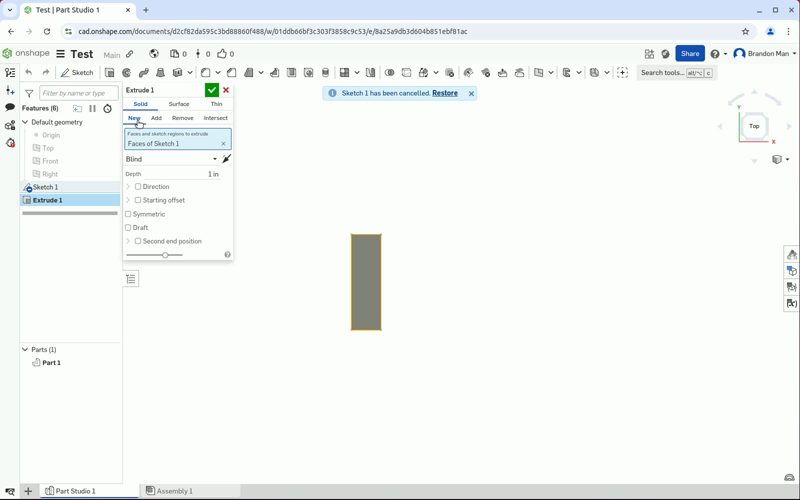
click(137, 120)
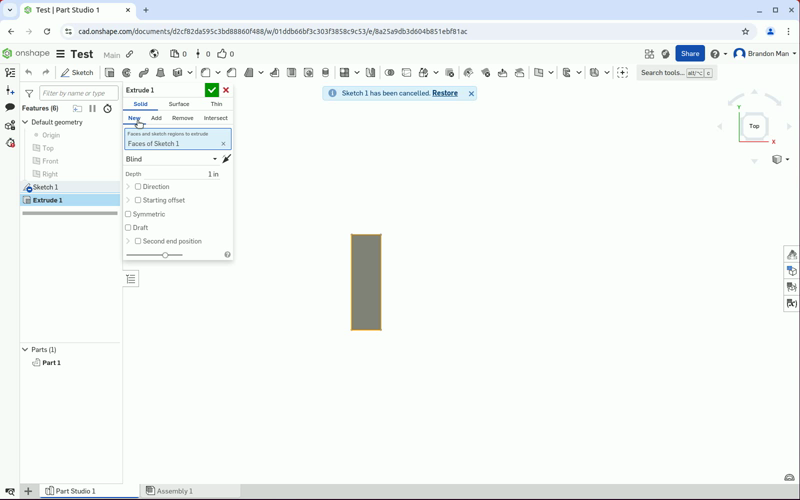
key(tab, 4)
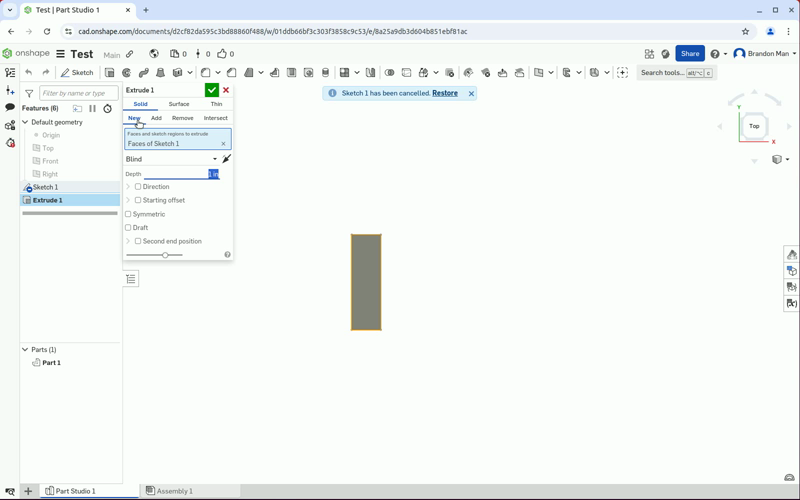
text(4.574)
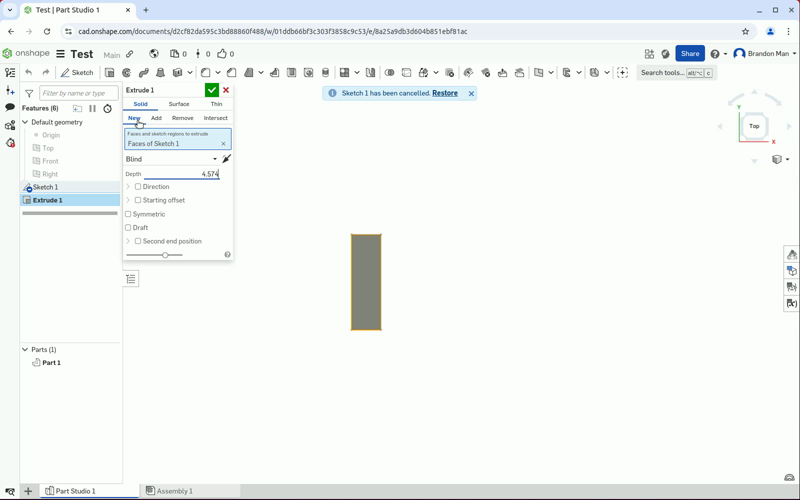
key(enter)
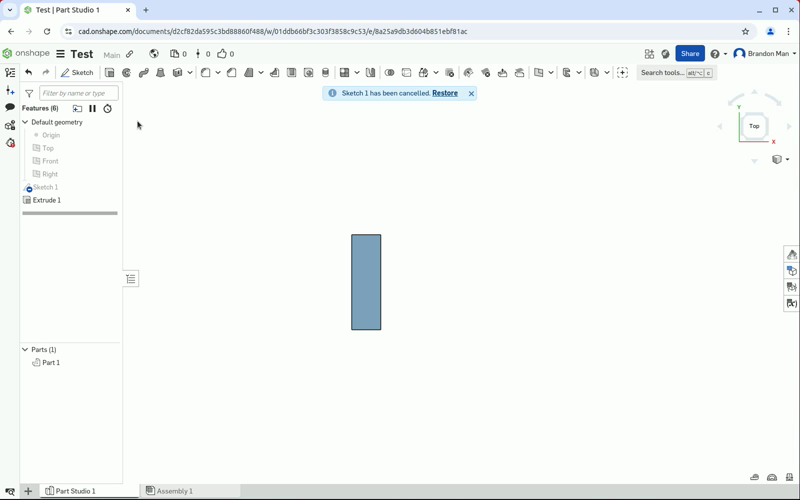
key(shift+h)
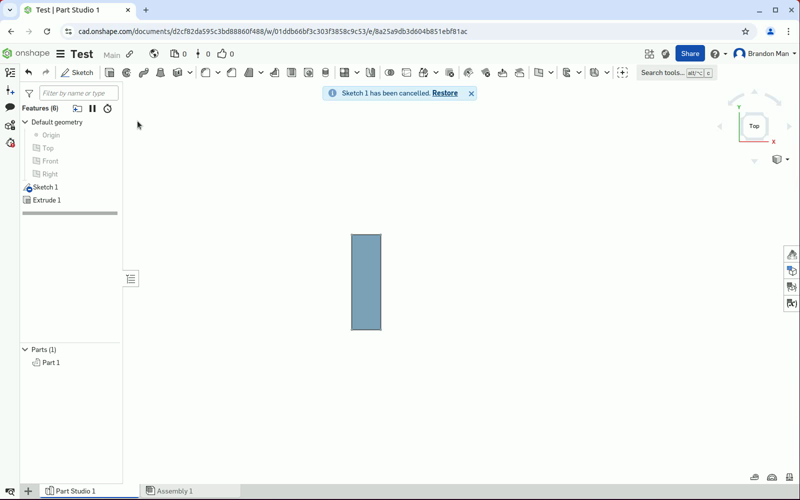
key(shift+h)
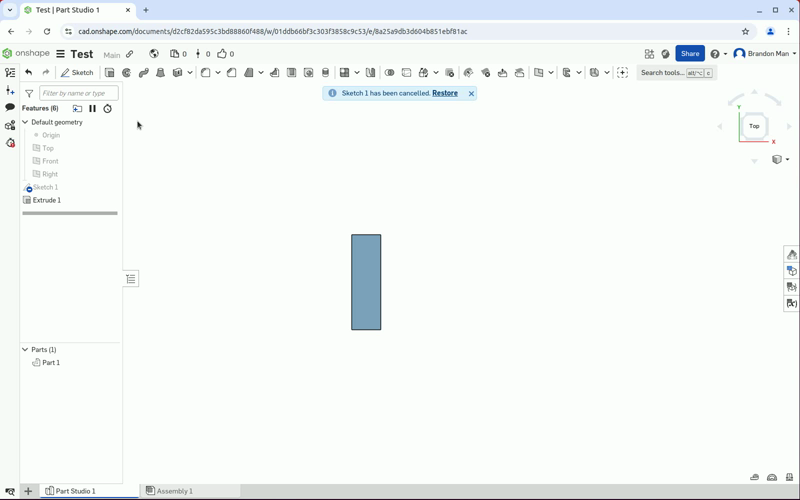
mouse_move(73, 189)
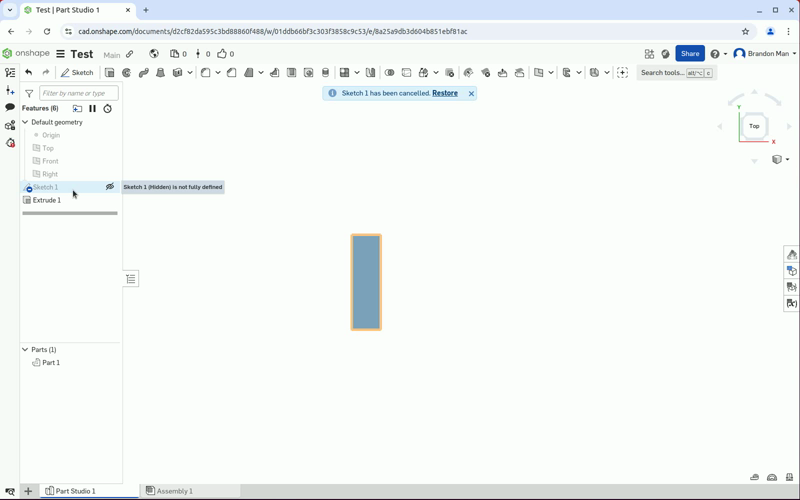
click(73, 189)
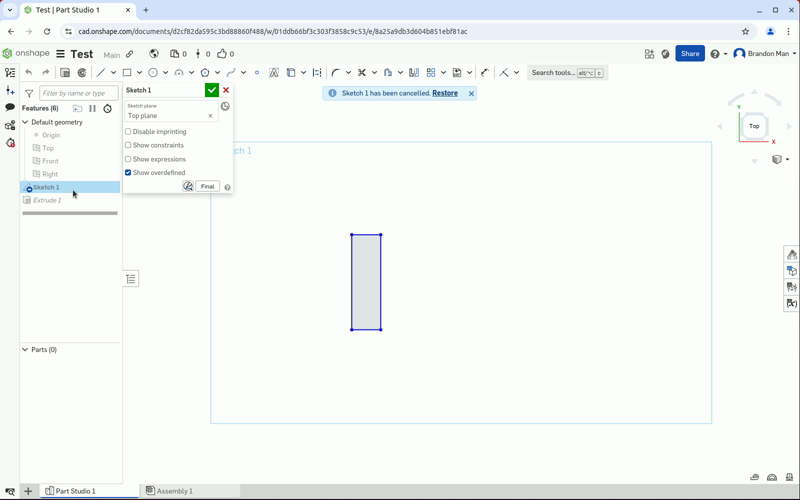
mouse_move(229, 92)
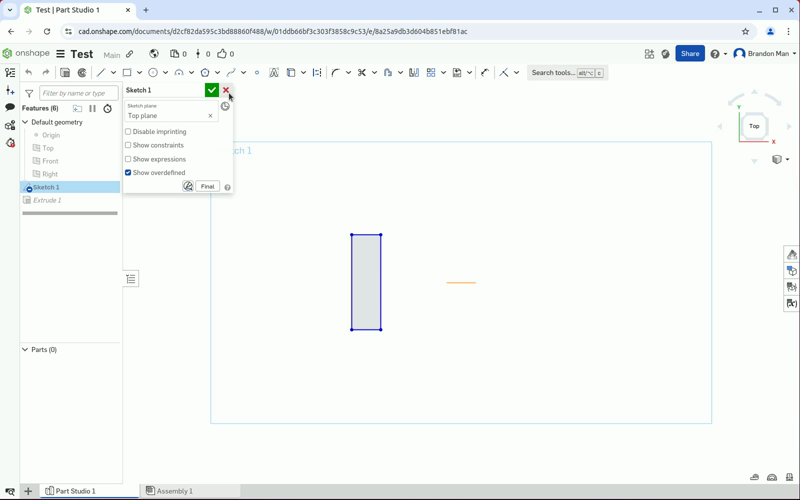
click(229, 92)
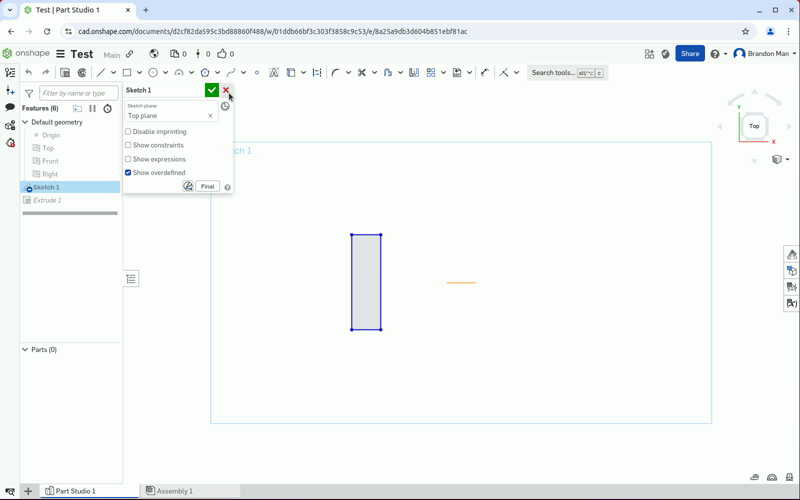
key(shift+s)
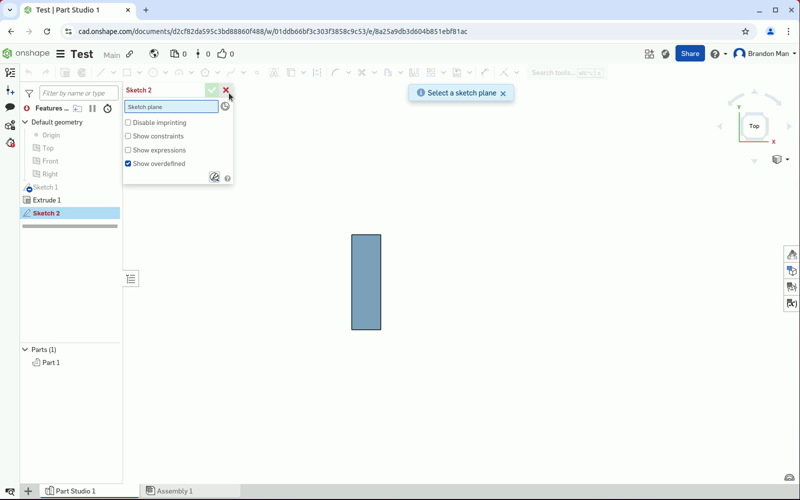
mouse_move(73, 150)
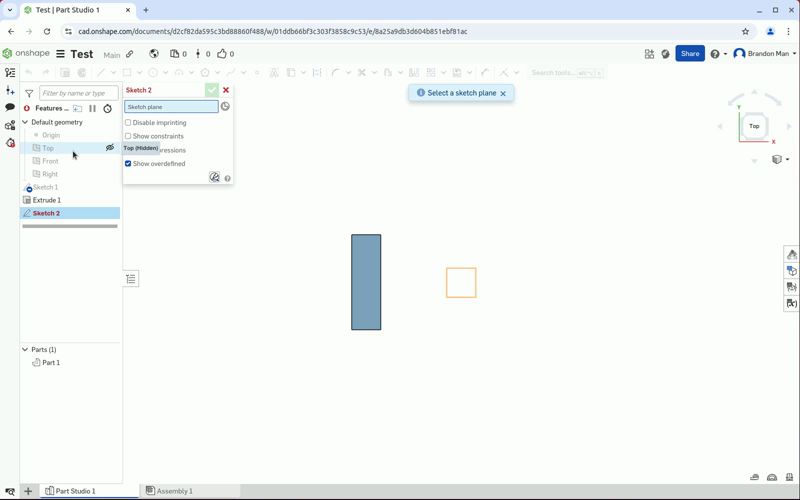
click(73, 150)
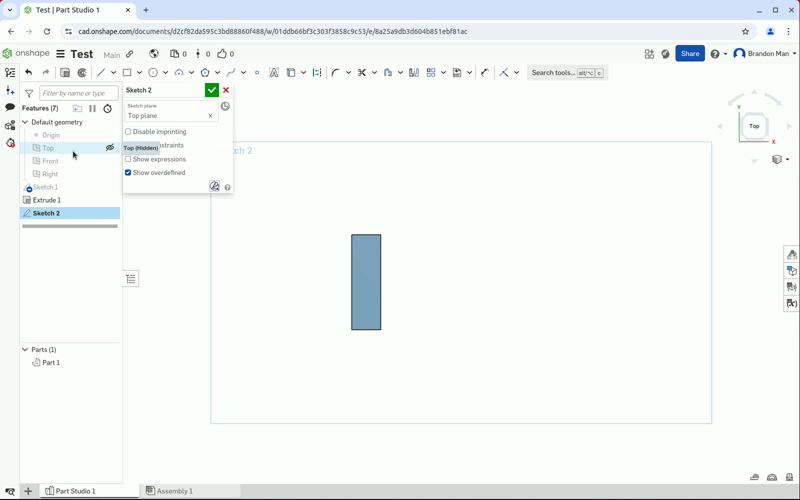
mouse_move(73, 352)
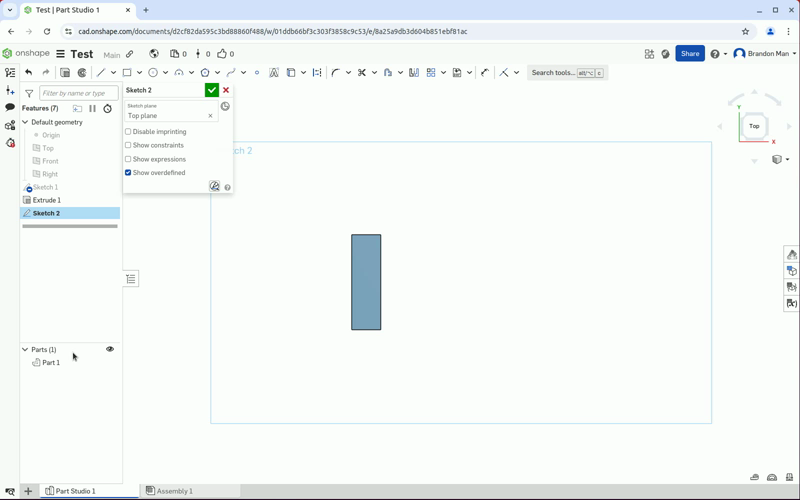
key(y)
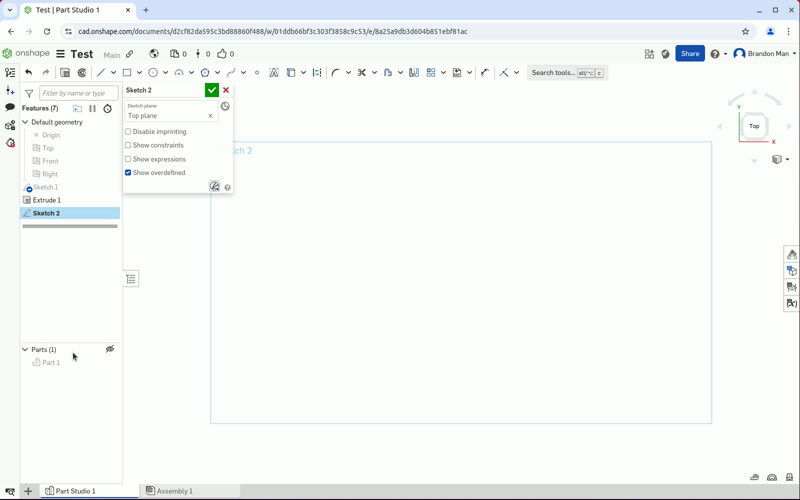
key(l)
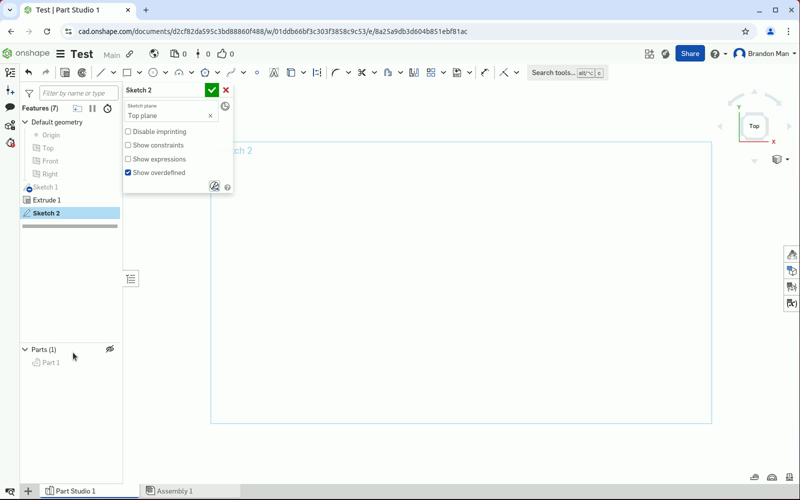
key_down(shift)
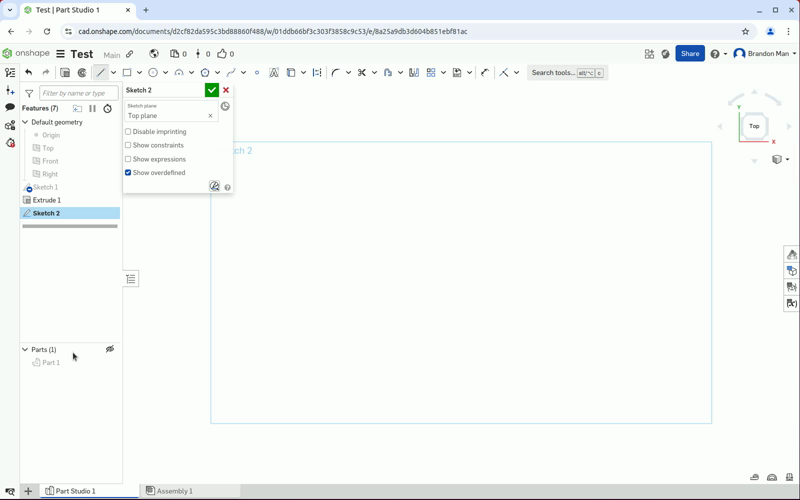
mouse_move(380, 329)
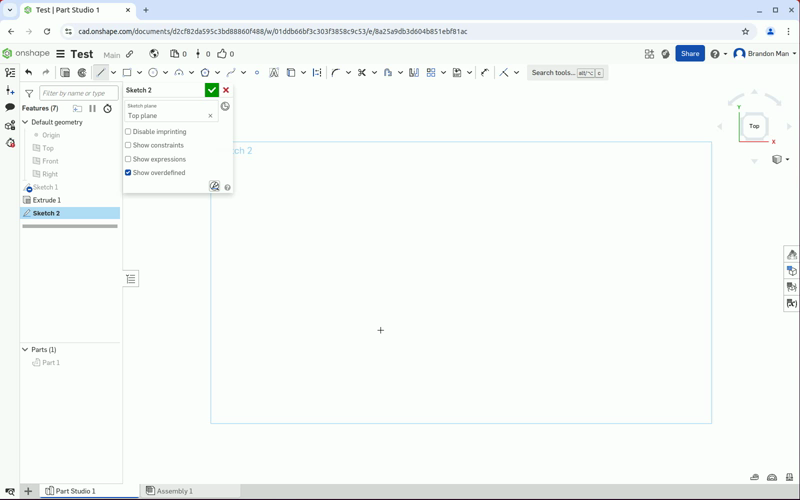
click(380, 329)
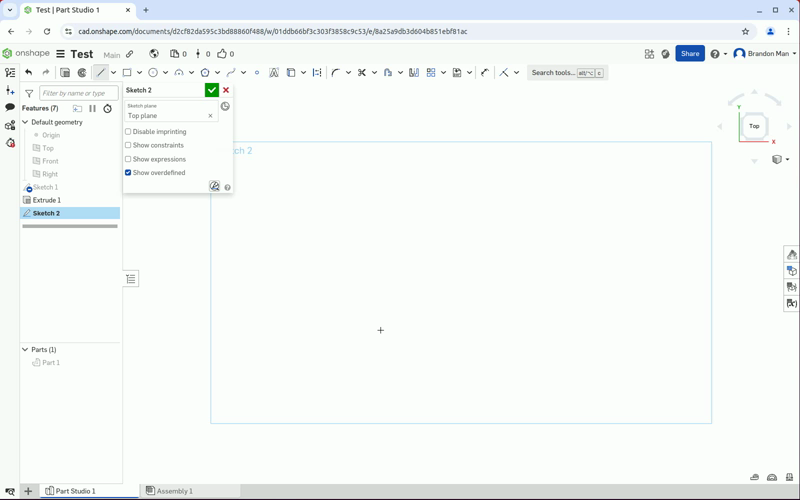
key_up(shift)
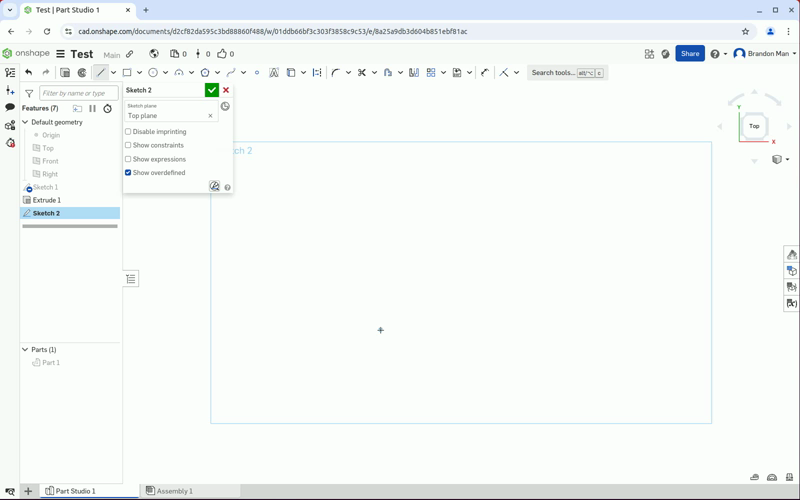
key_down(shift)
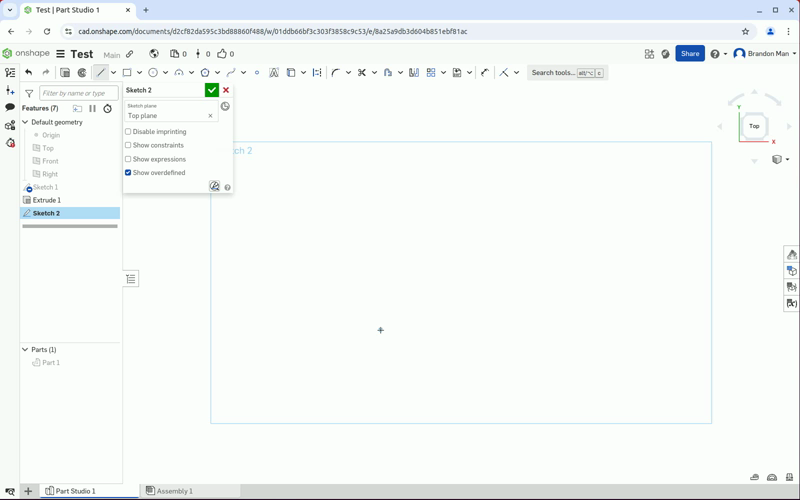
mouse_move(569, 329)
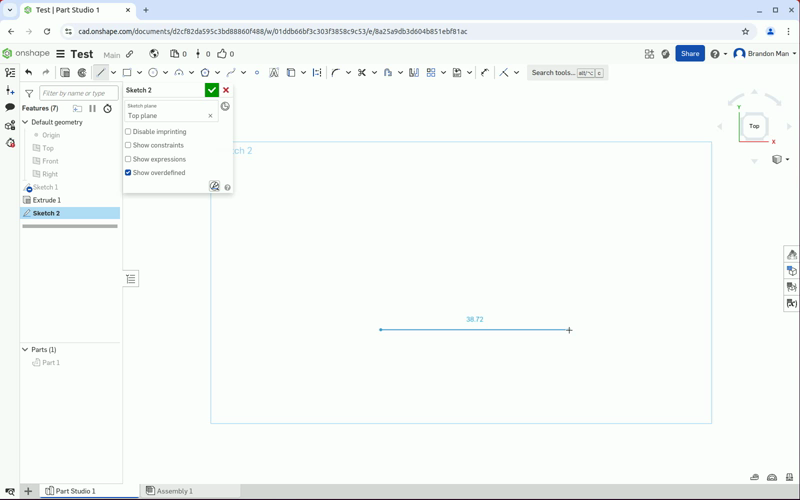
click(569, 329)
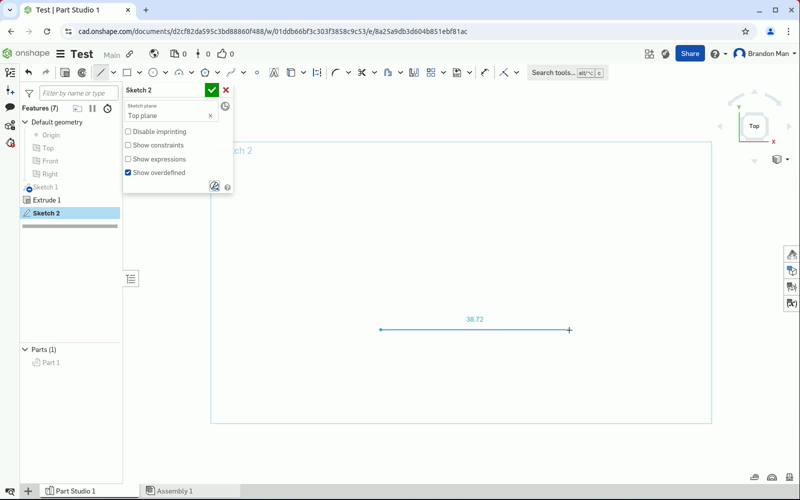
key_up(shift)
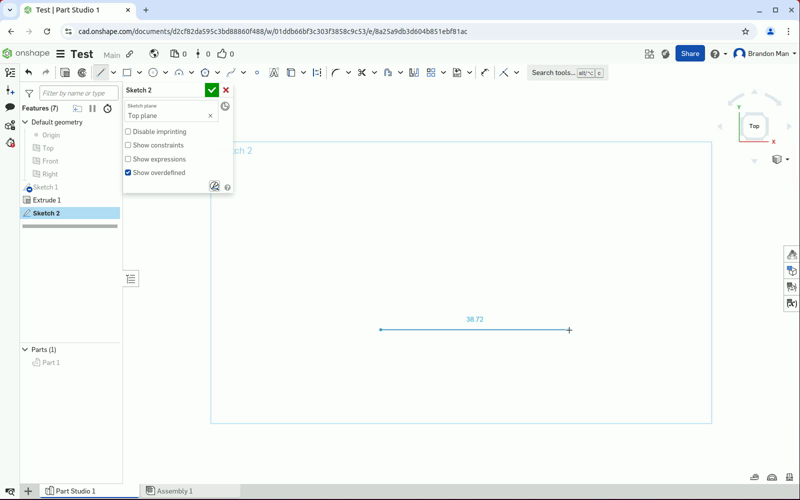
key_down(shift)
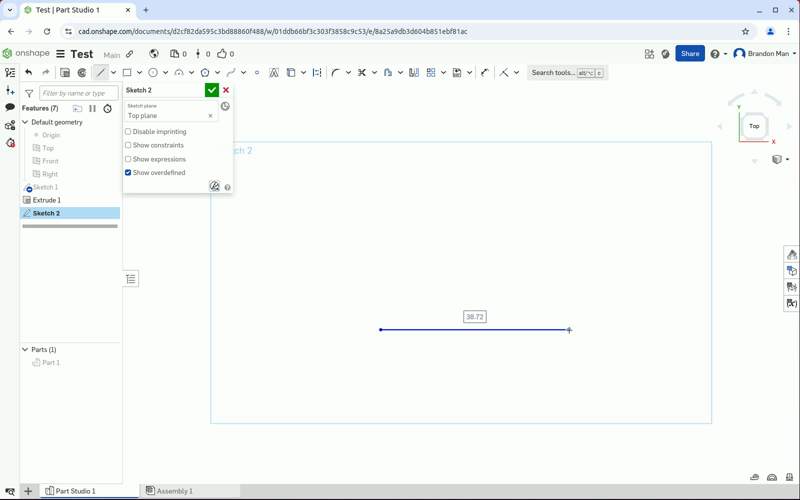
mouse_move(569, 234)
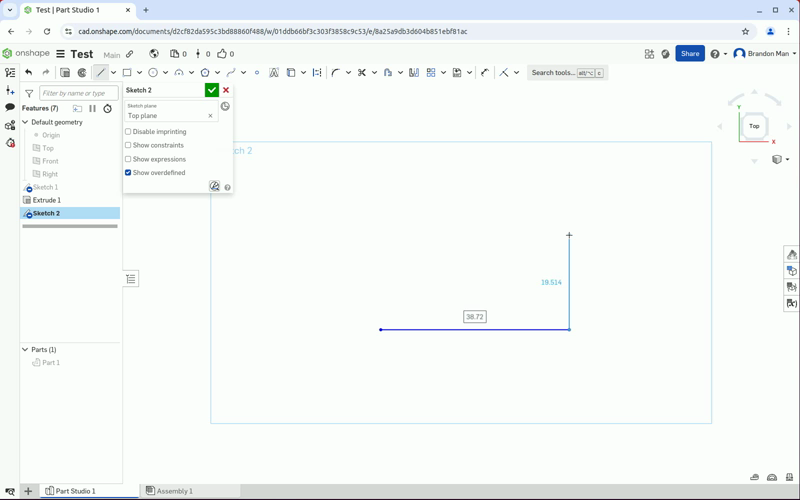
click(569, 234)
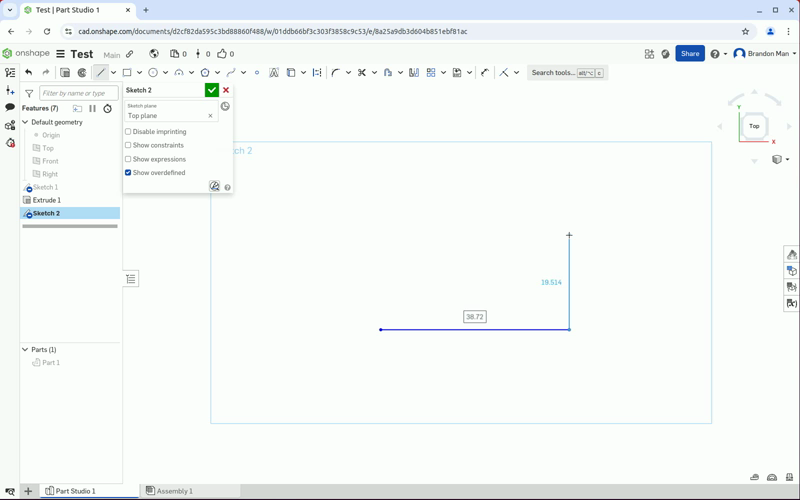
key_up(shift)
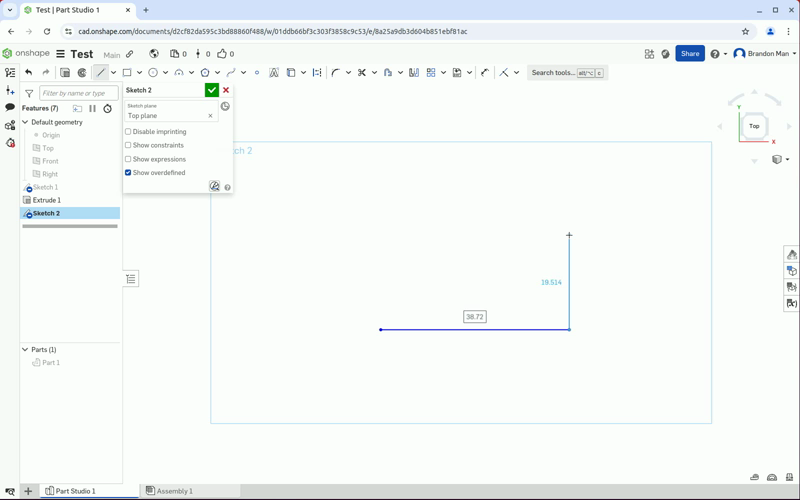
key_down(shift)
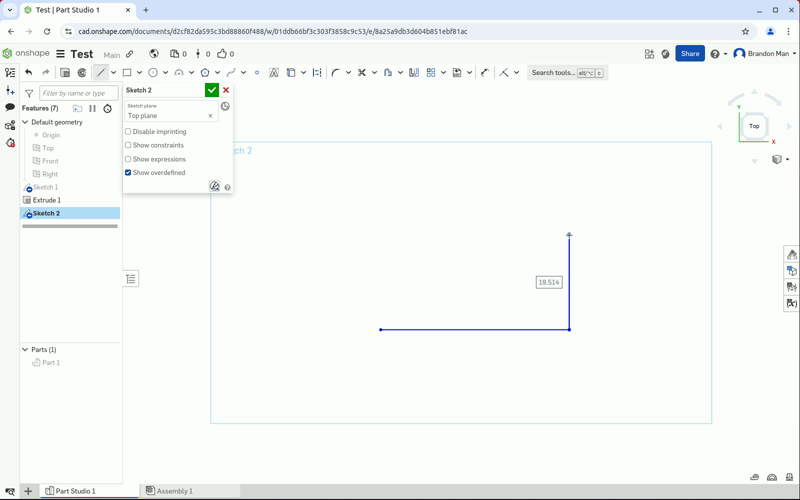
mouse_move(380, 234)
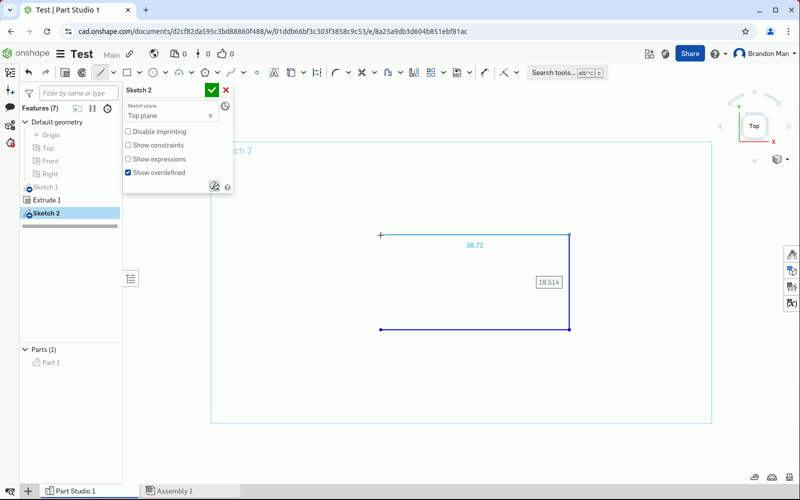
click(380, 234)
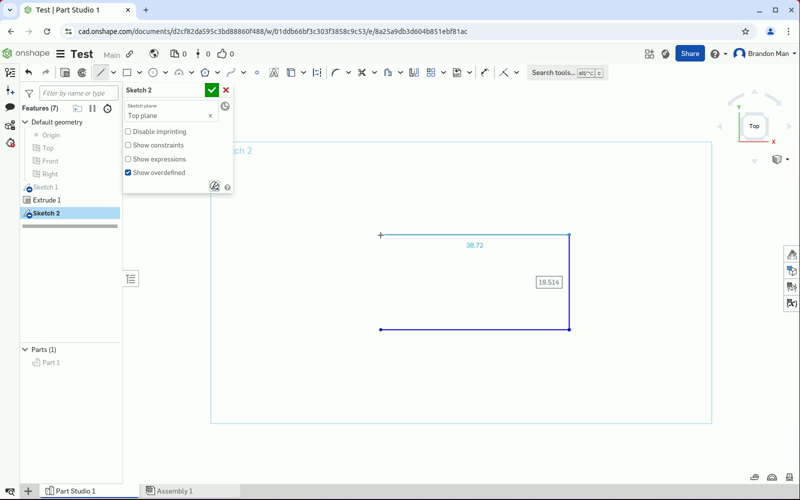
key_up(shift)
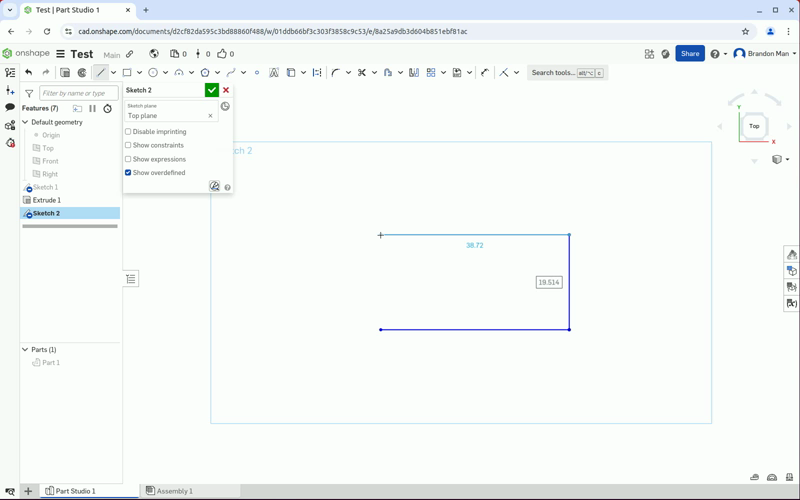
key_down(shift)
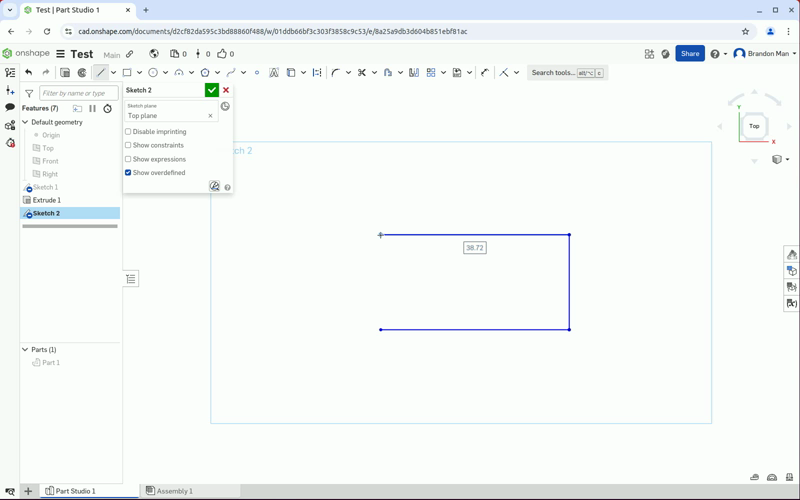
mouse_move(380, 329)
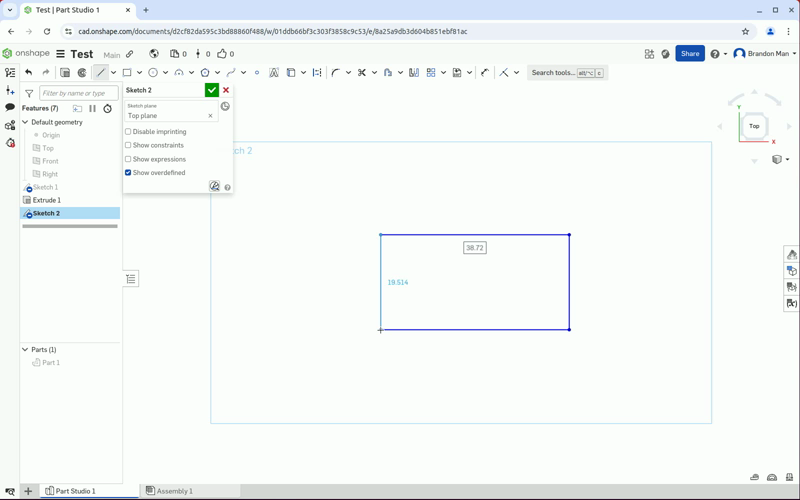
key_up(shift)
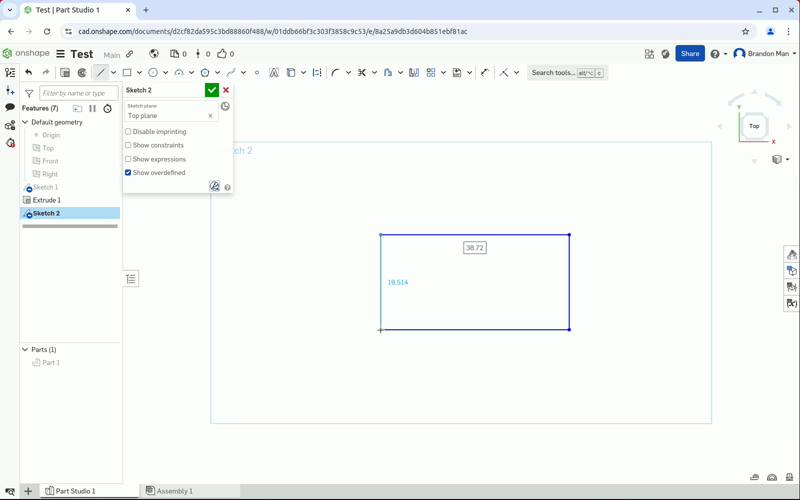
click(380, 329)
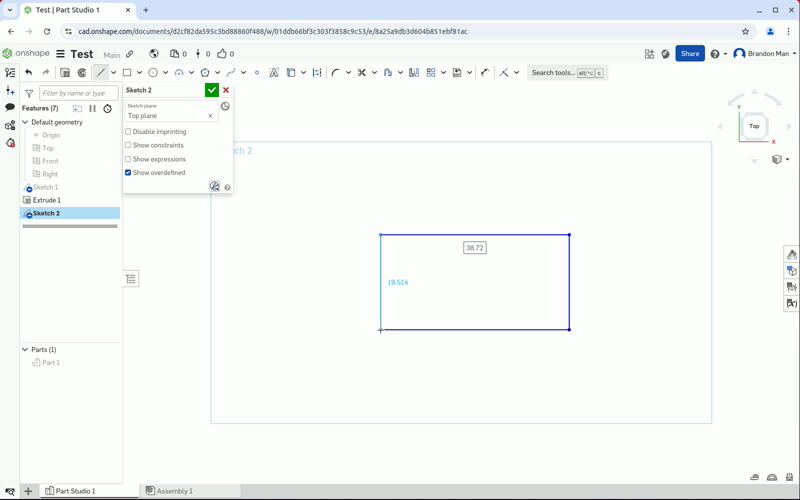
key(esc)
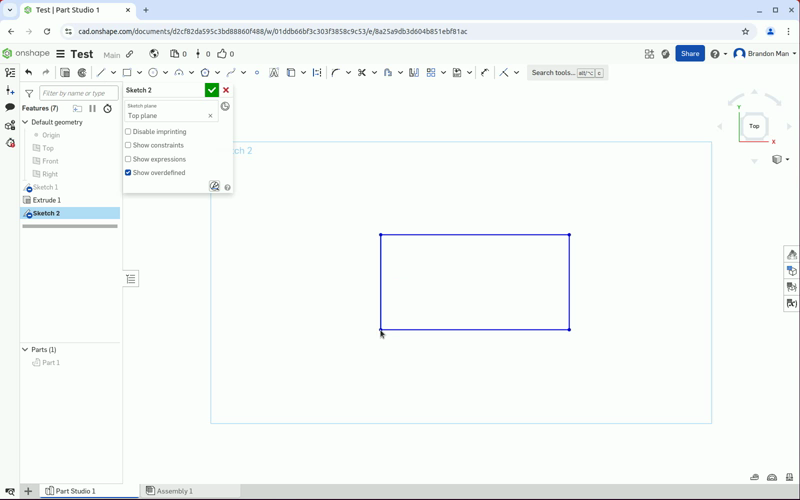
key(c)
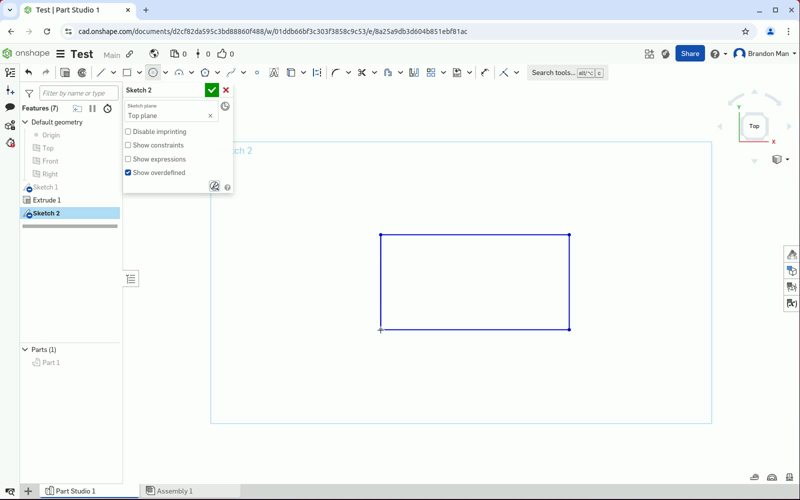
key_down(shift)
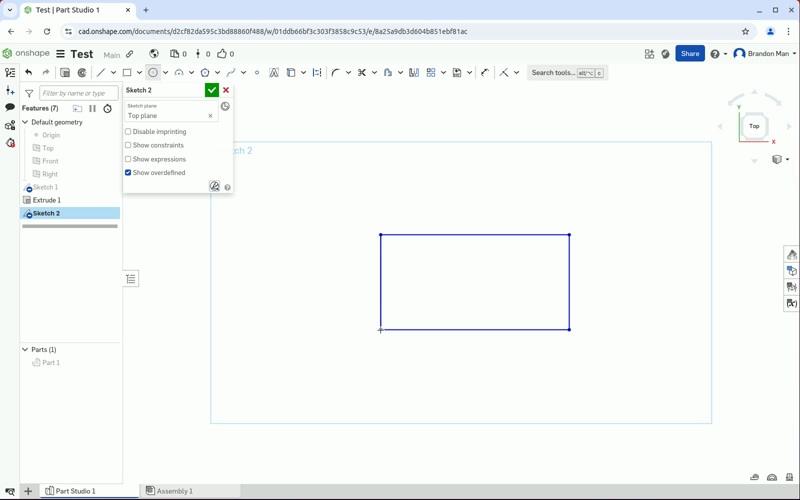
mouse_move(438, 282)
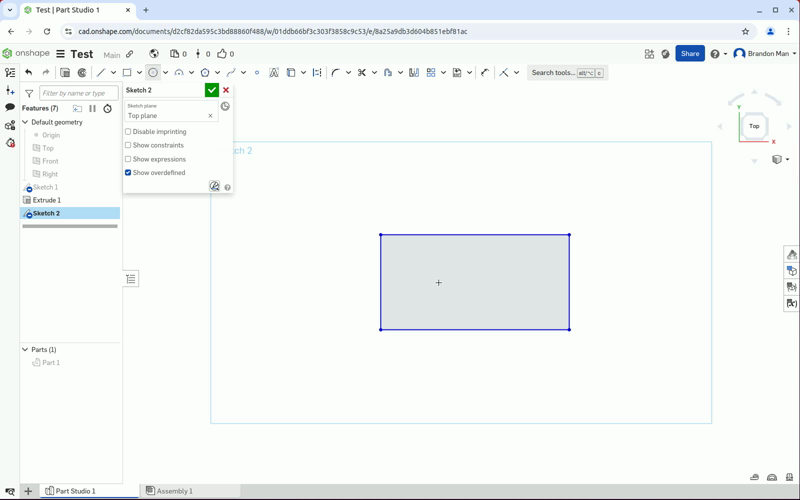
click(438, 282)
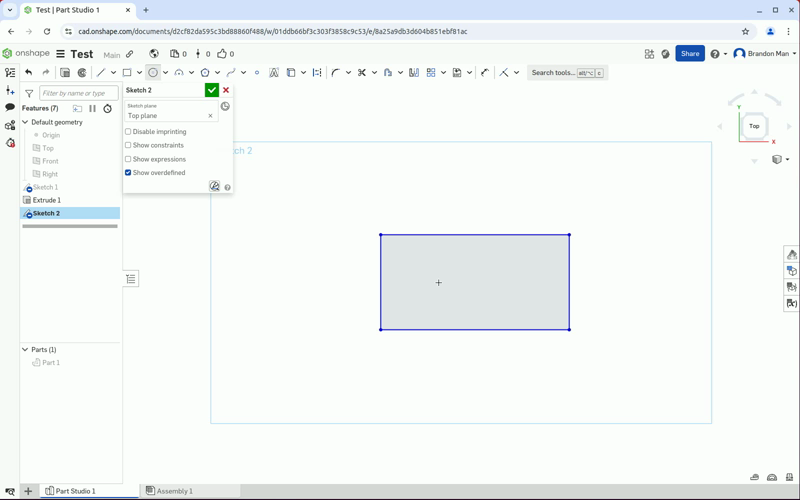
key_up(shift)
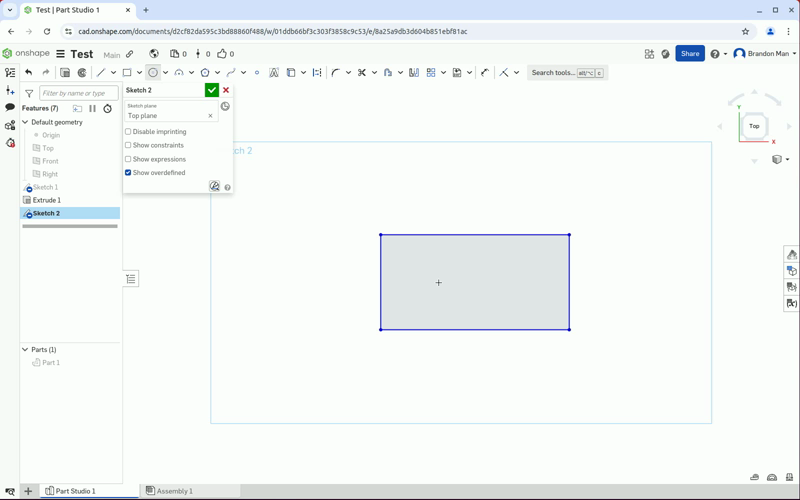
mouse_move(458, 282)
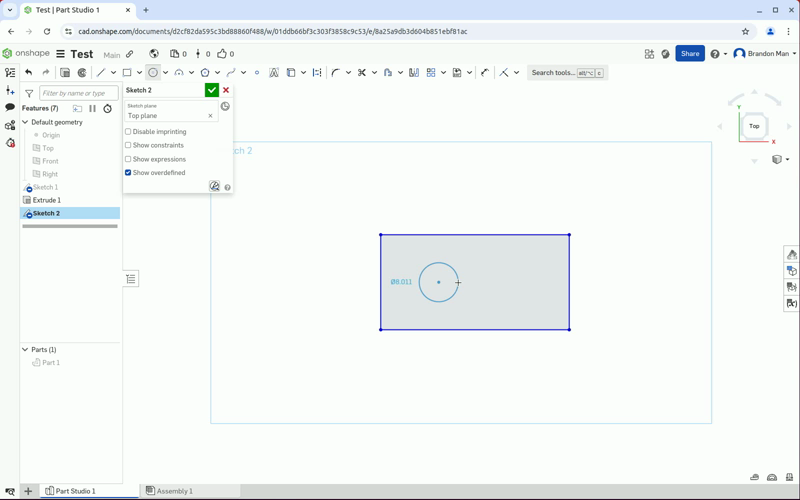
click(458, 282)
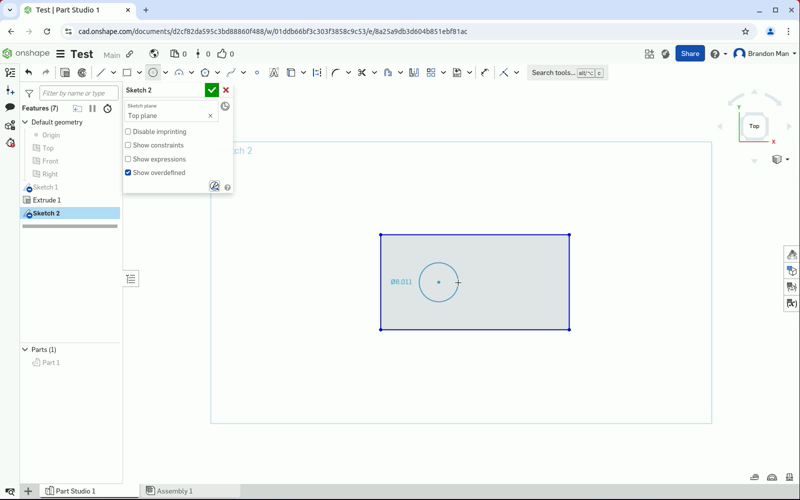
key(esc)
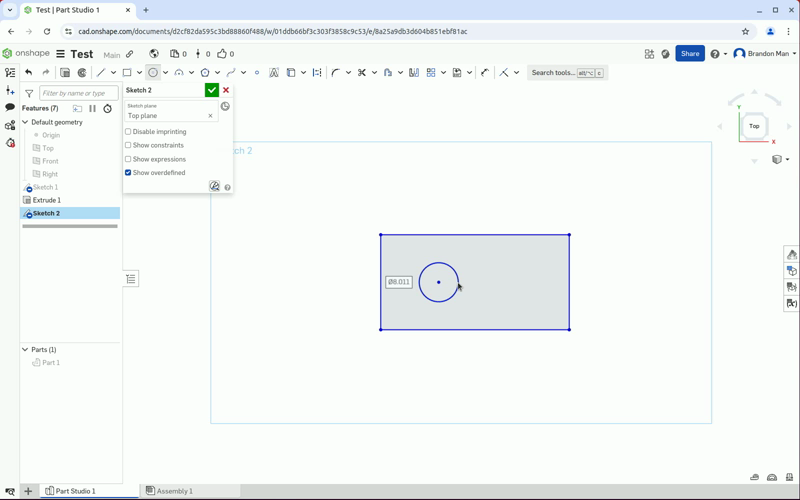
key(c)
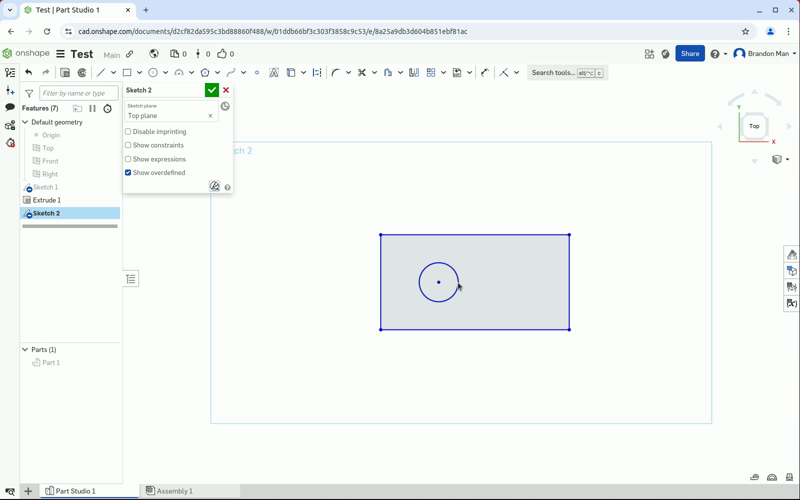
key_down(shift)
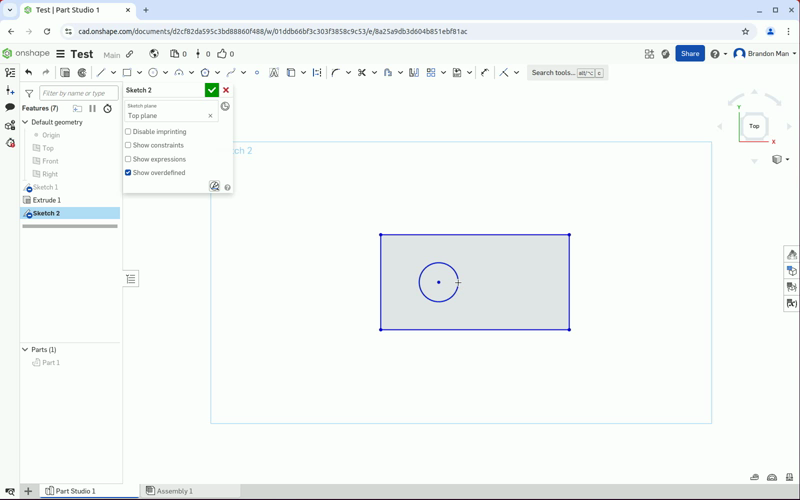
mouse_move(525, 282)
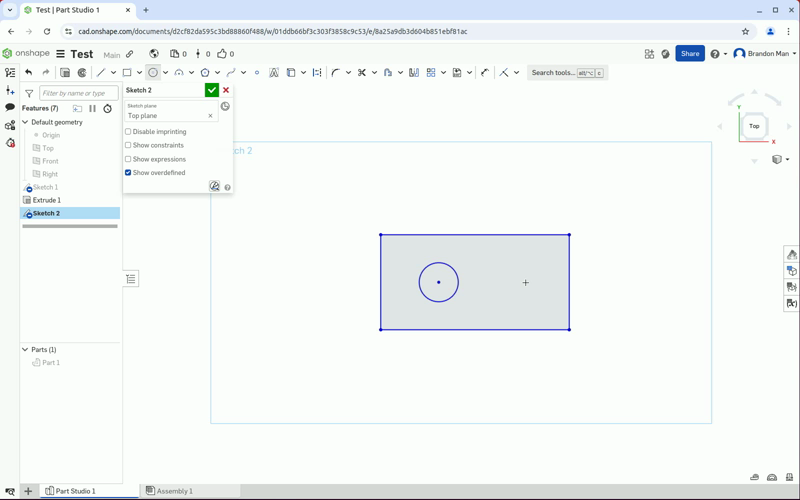
click(525, 282)
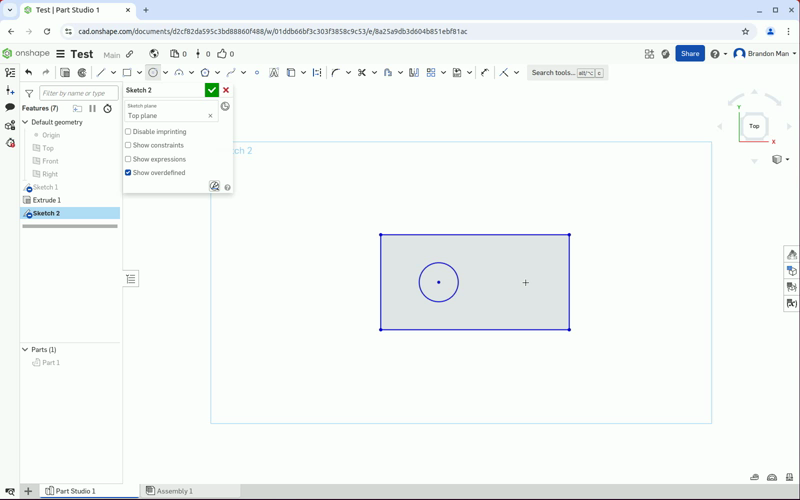
key_up(shift)
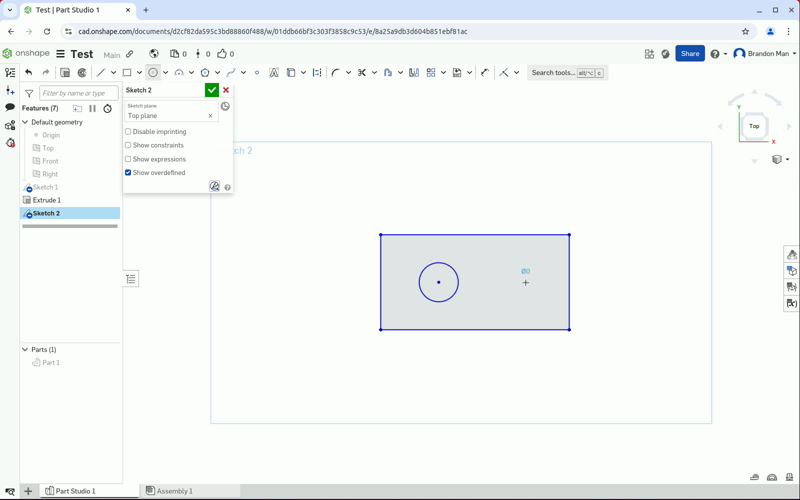
mouse_move(545, 282)
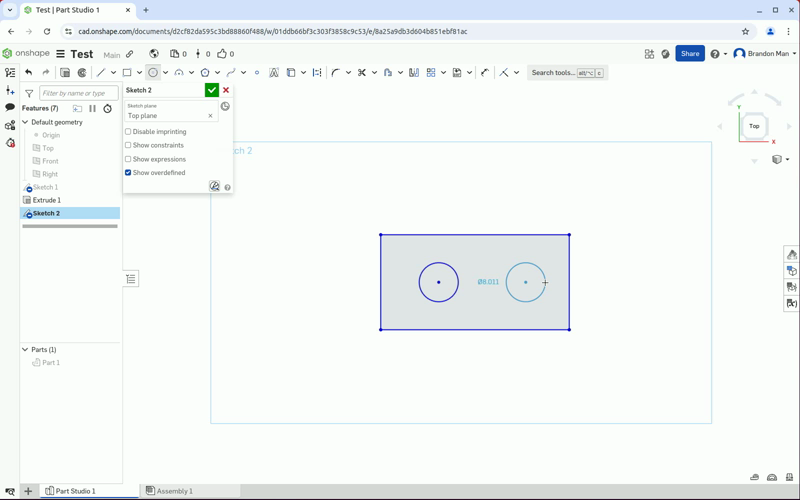
click(545, 282)
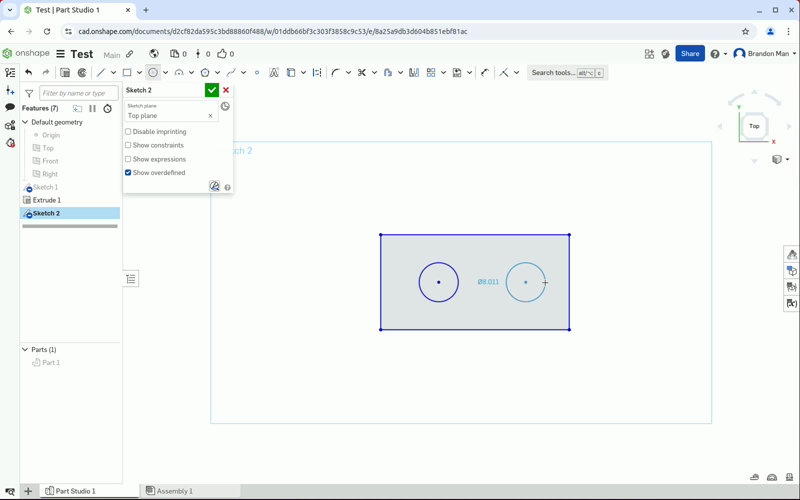
key(esc)
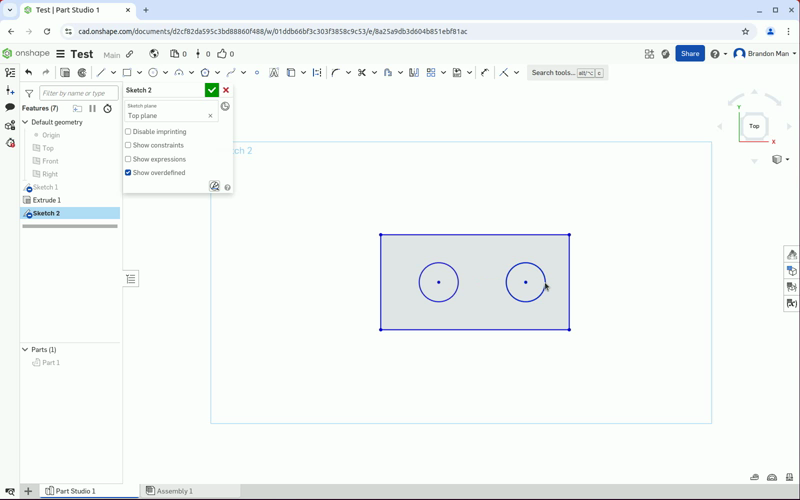
mouse_move(484, 260)
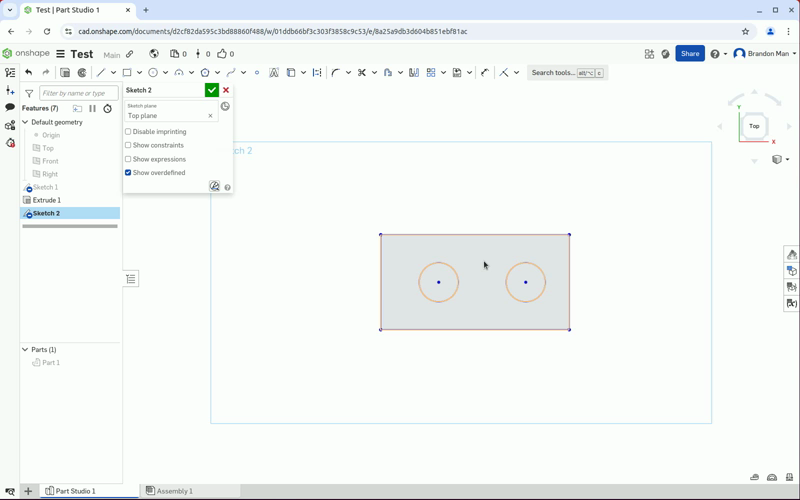
click(484, 260)
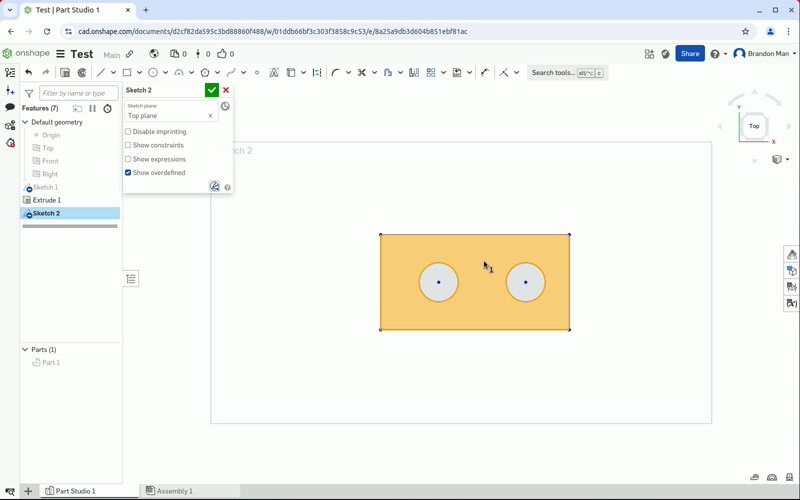
mouse_move(73, 352)
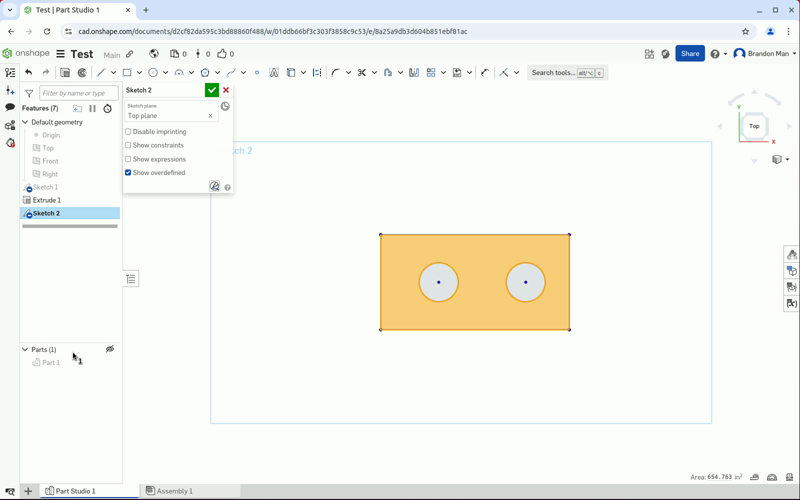
key(shift+y)
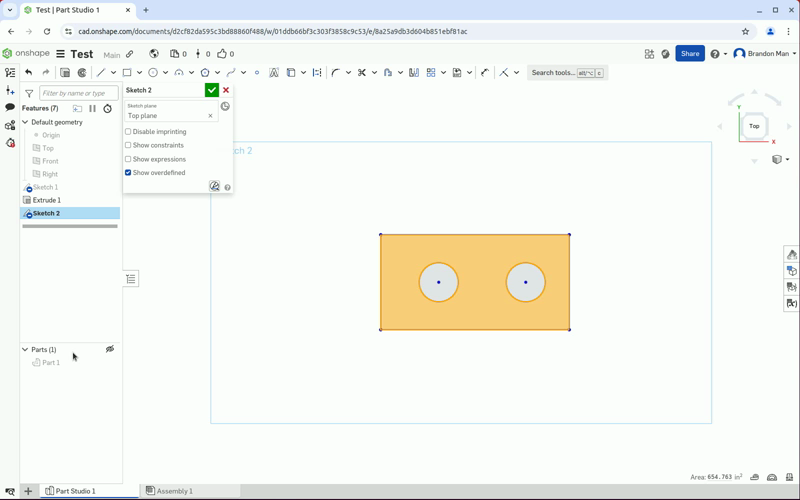
key(shift+e)
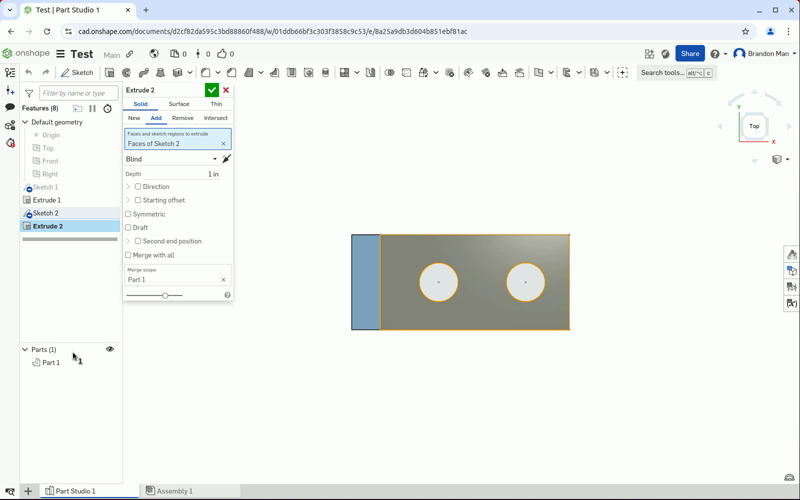
mouse_move(143, 106)
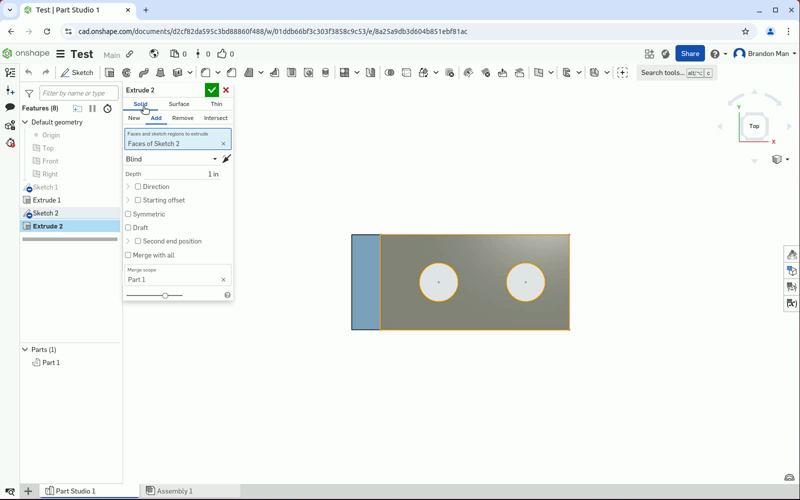
click(143, 106)
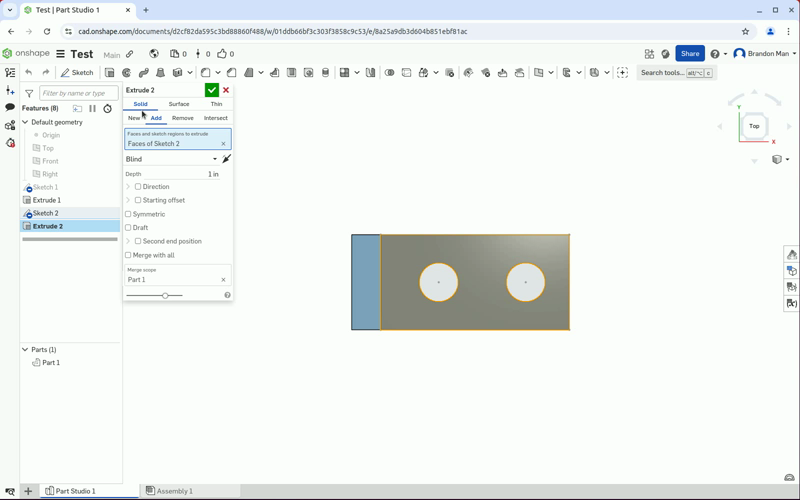
mouse_move(137, 120)
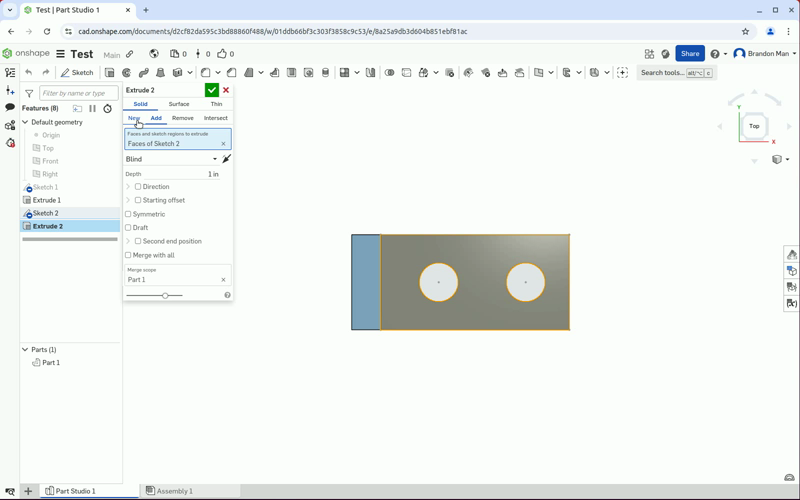
click(137, 120)
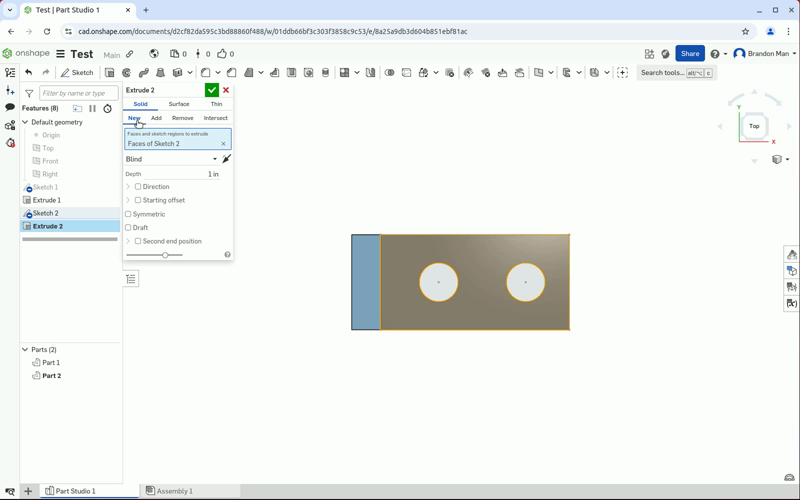
key(tab, 4)
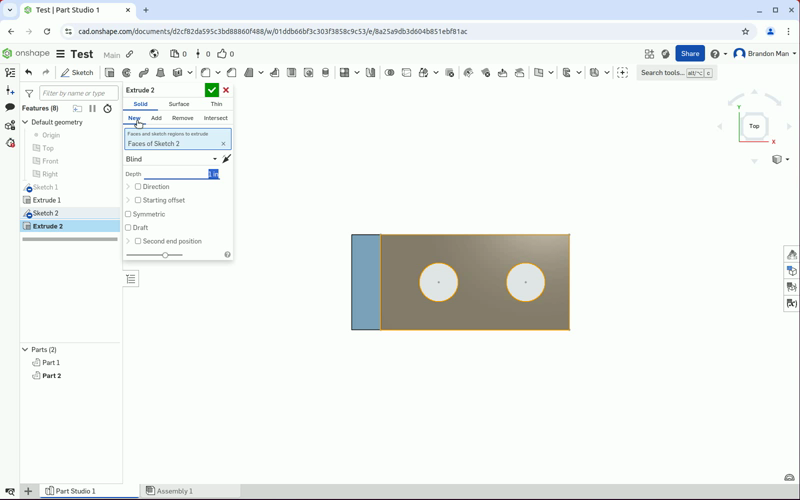
text(4.574)
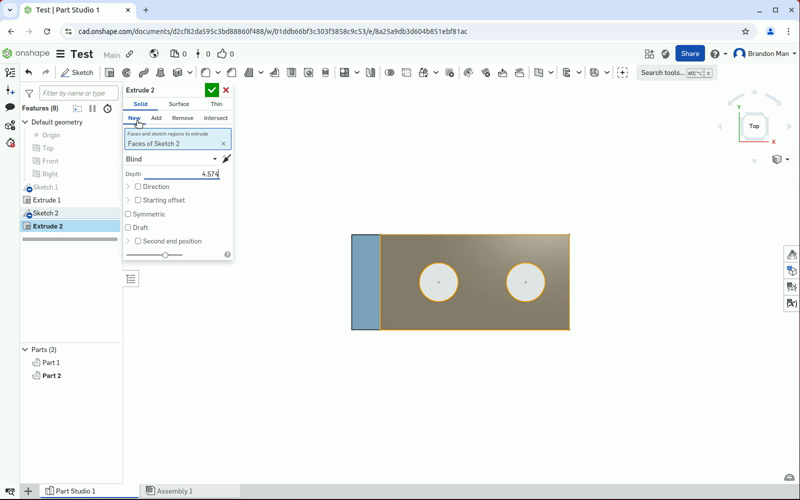
key(enter)
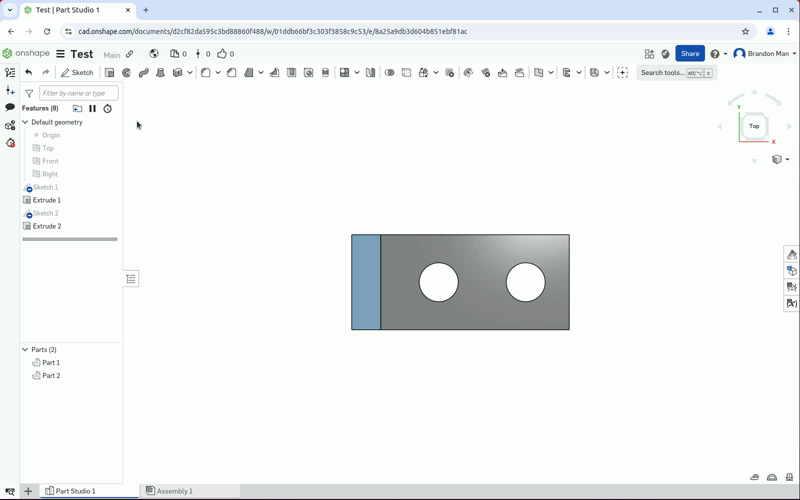
key(shift+h)
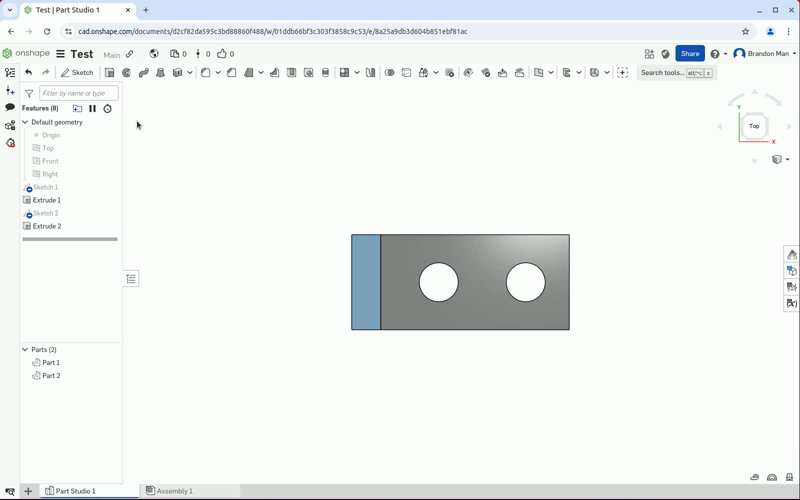
key(shift+h)
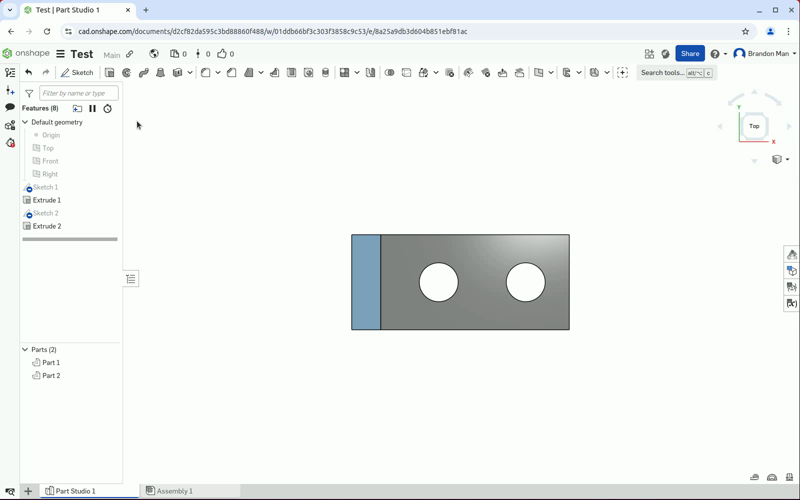
mouse_move(73, 189)
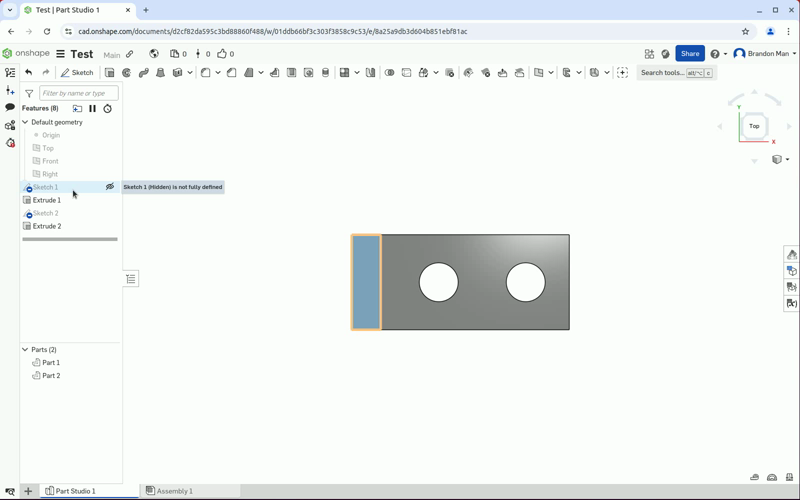
click(73, 189)
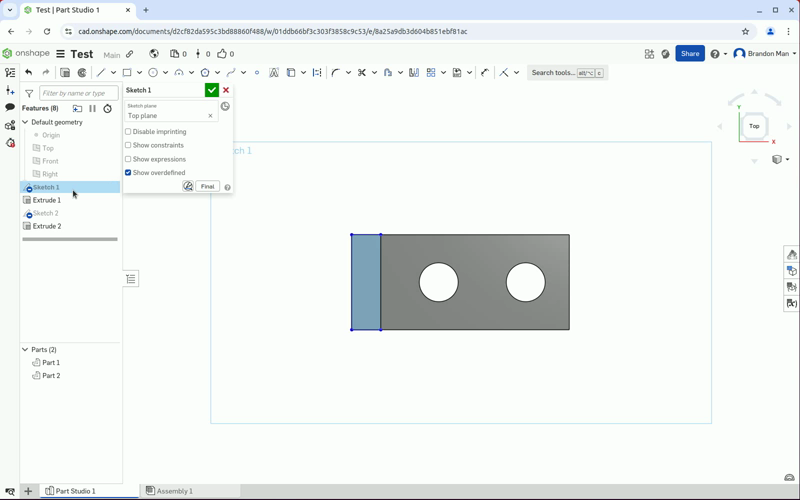
mouse_move(229, 92)
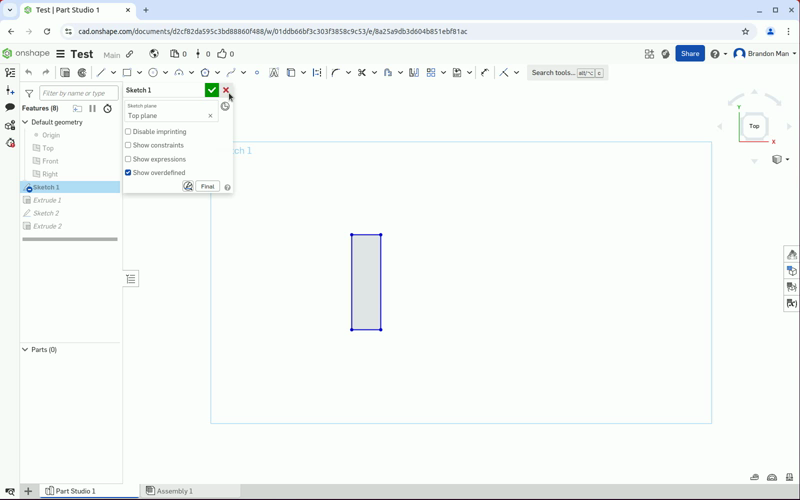
click(229, 92)
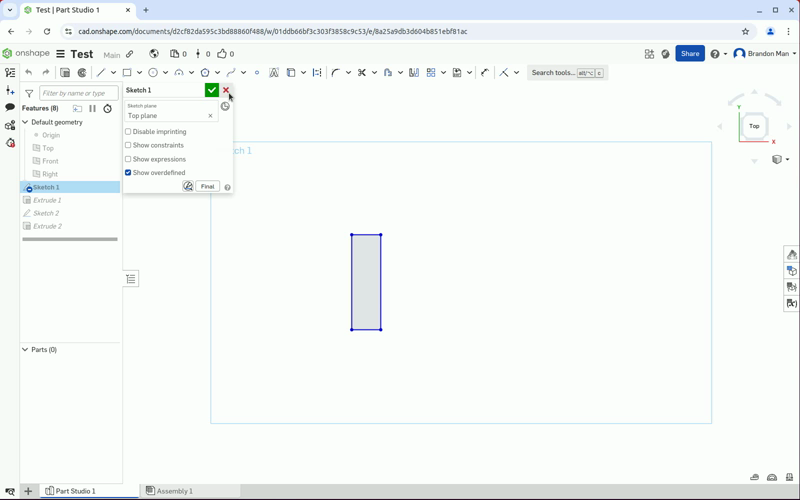
key(shift+s)
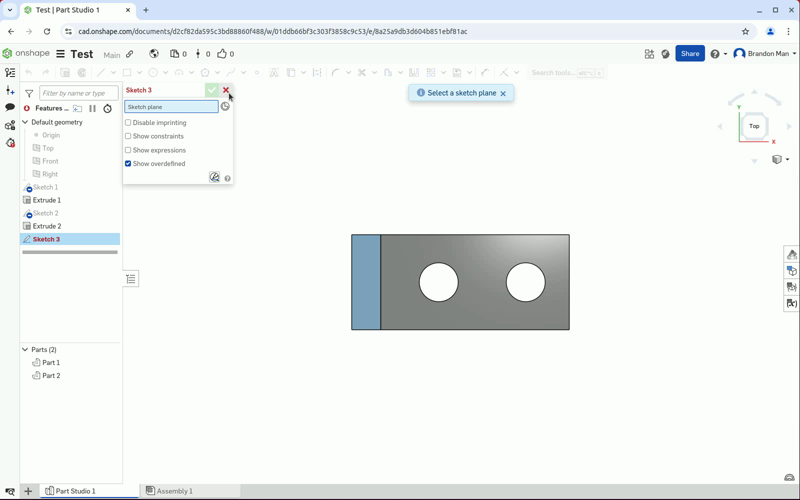
mouse_move(73, 150)
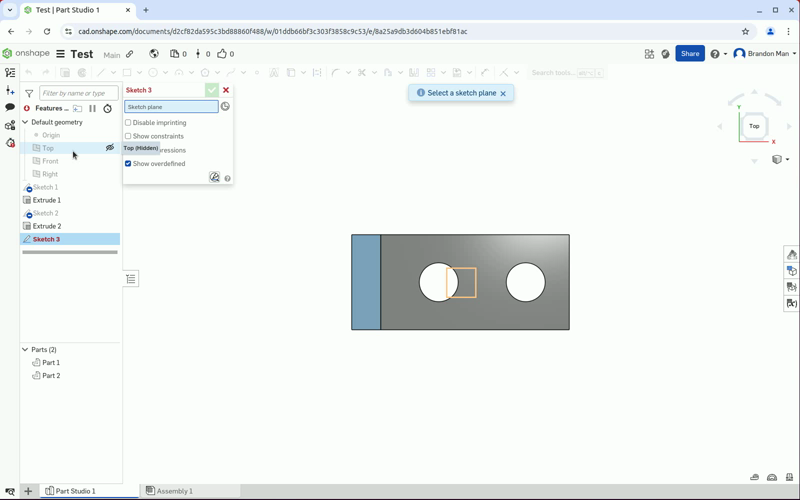
click(73, 150)
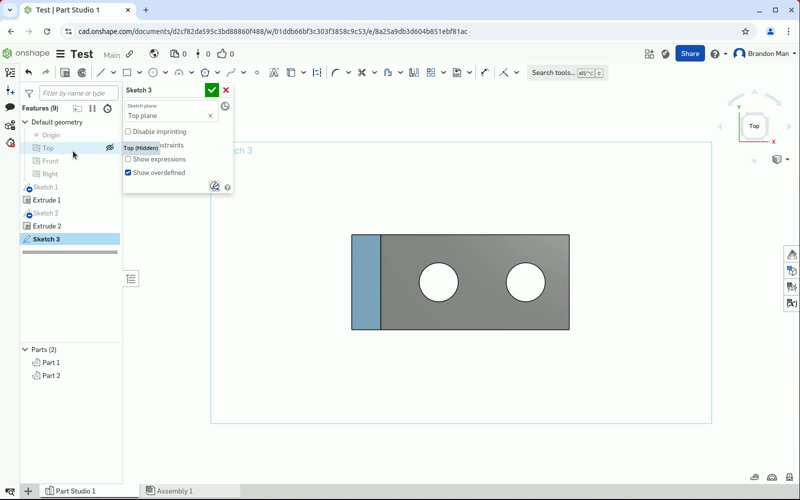
mouse_move(73, 352)
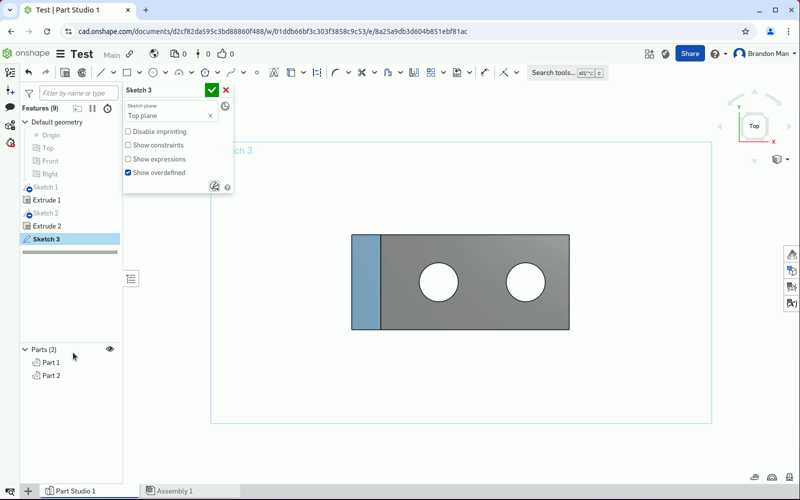
key(y)
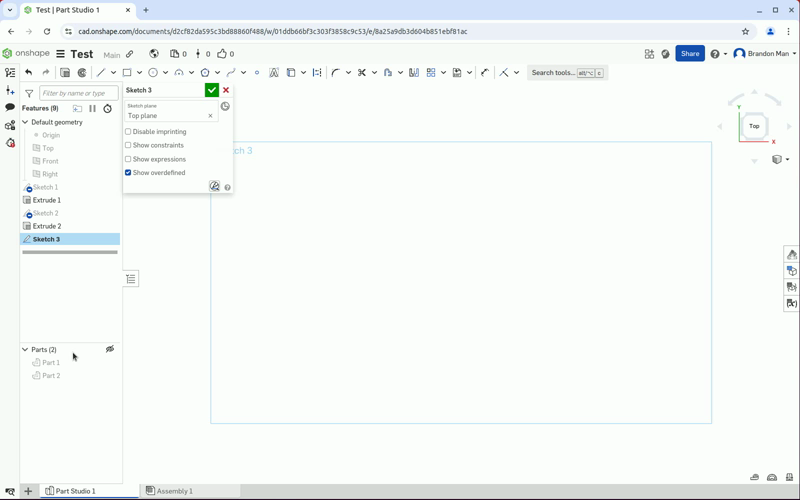
key(l)
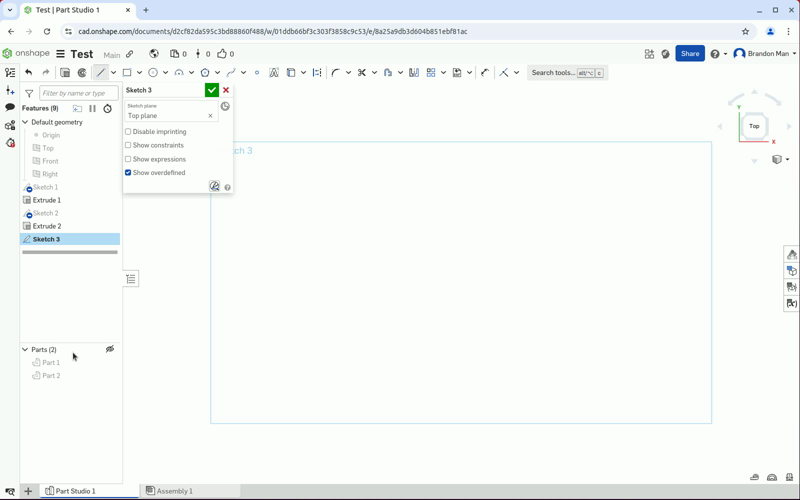
key_down(shift)
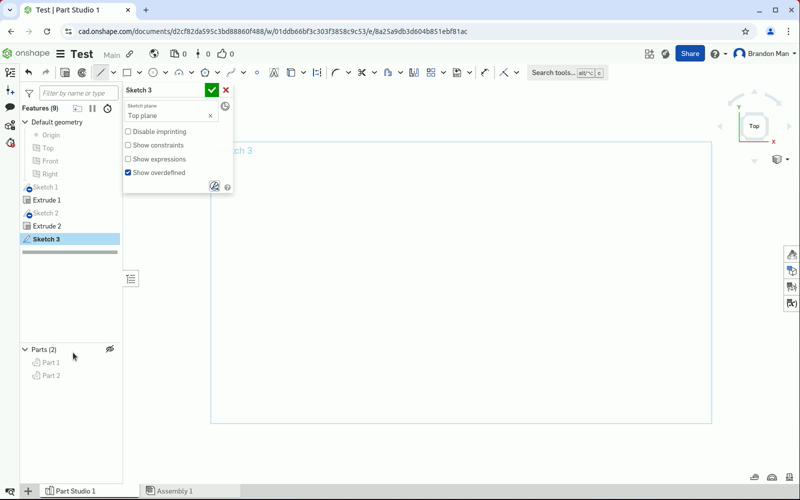
mouse_move(351, 329)
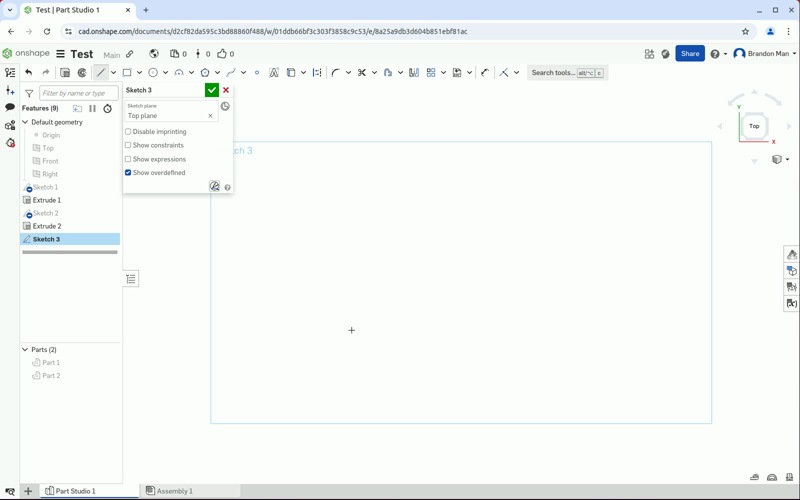
click(351, 329)
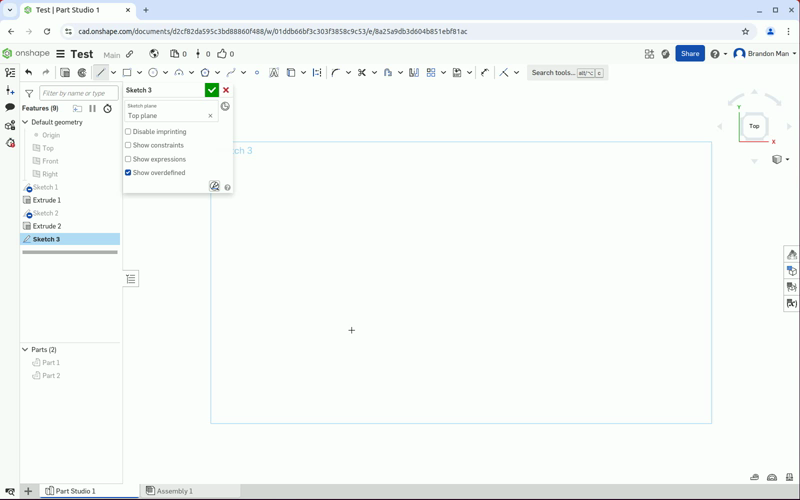
key_up(shift)
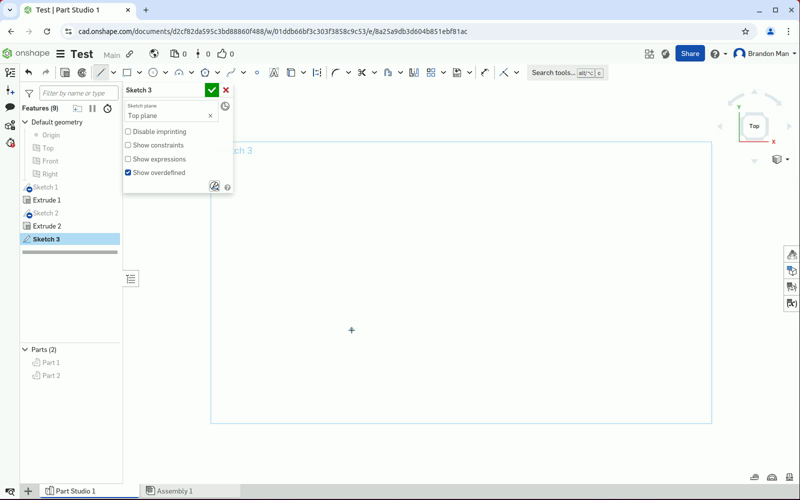
key_down(shift)
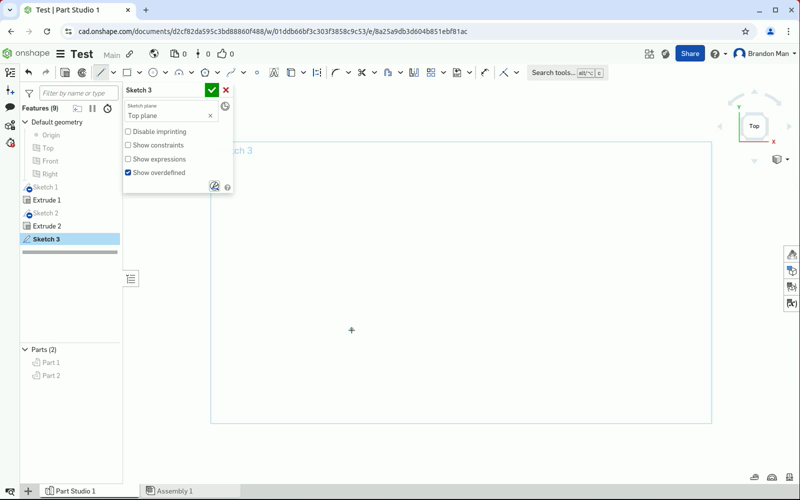
mouse_move(381, 329)
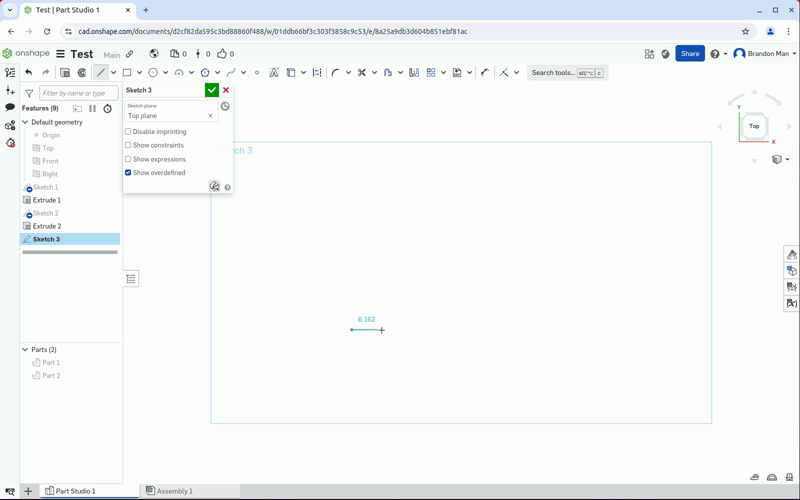
mouse_move(380, 329)
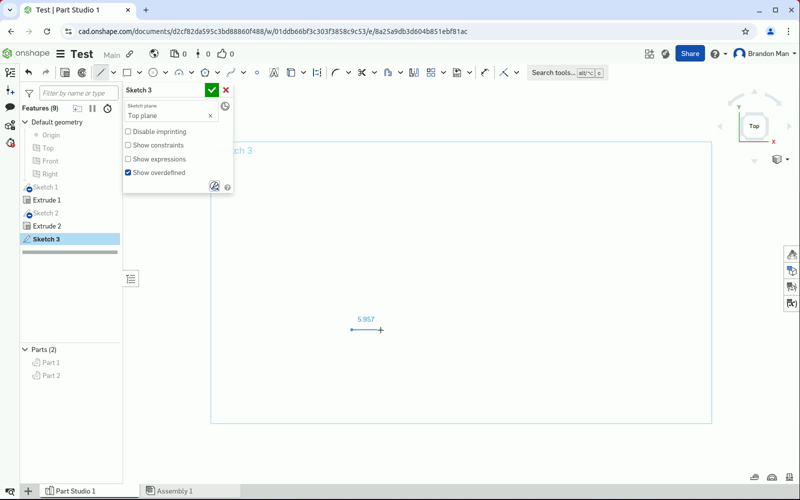
click(380, 329)
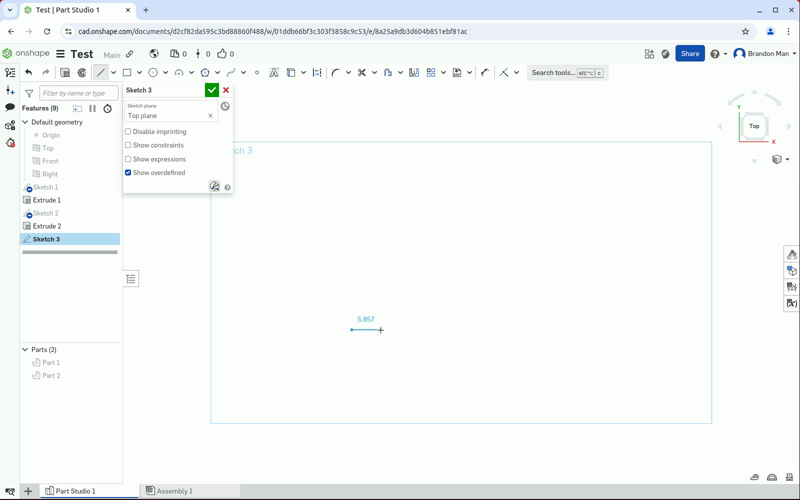
key_up(shift)
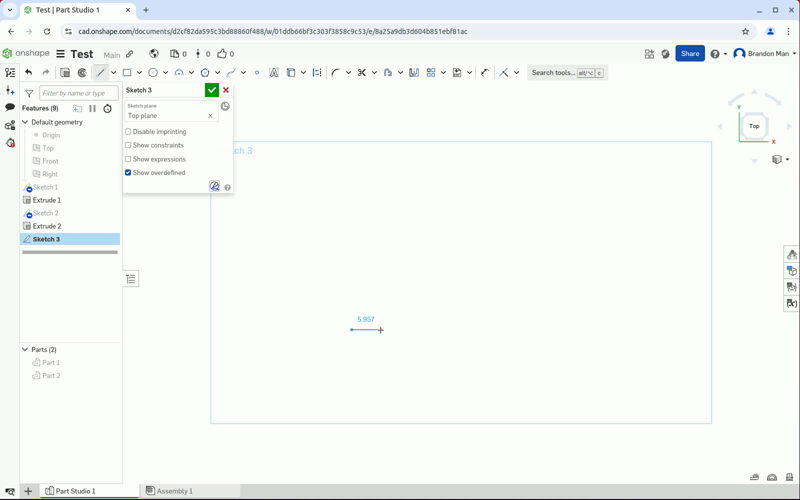
key_down(shift)
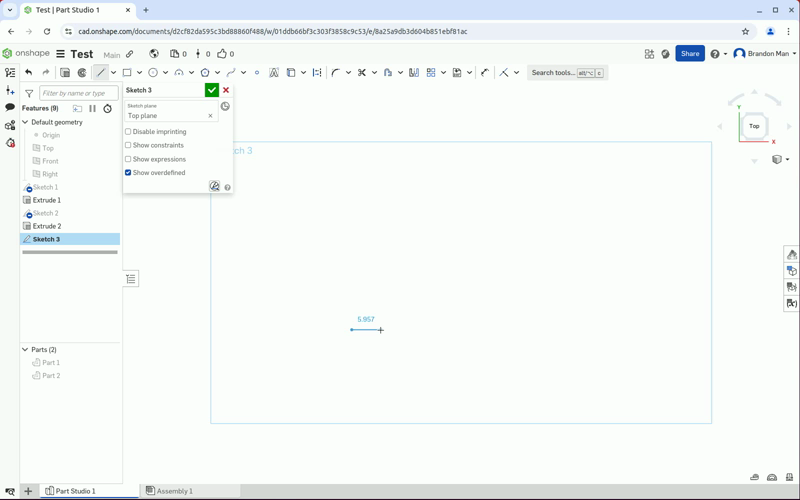
mouse_move(380, 234)
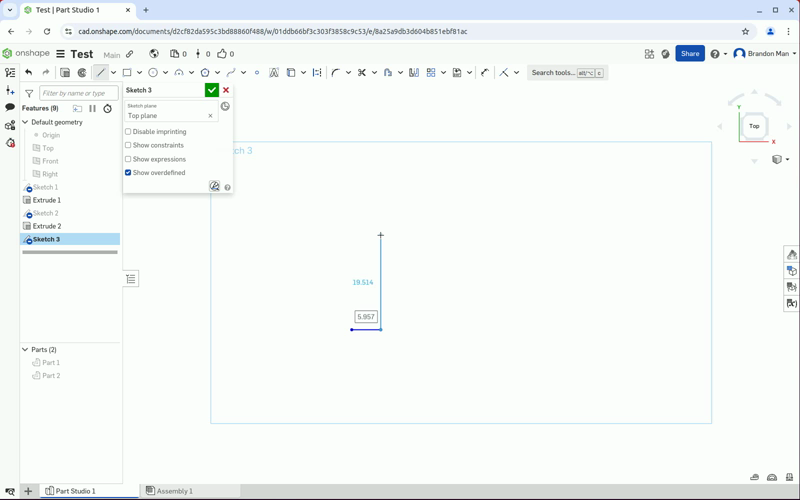
click(380, 234)
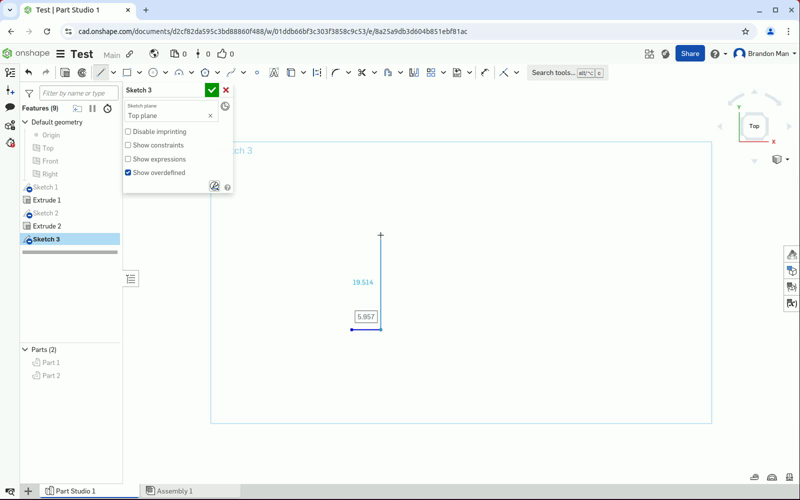
key_up(shift)
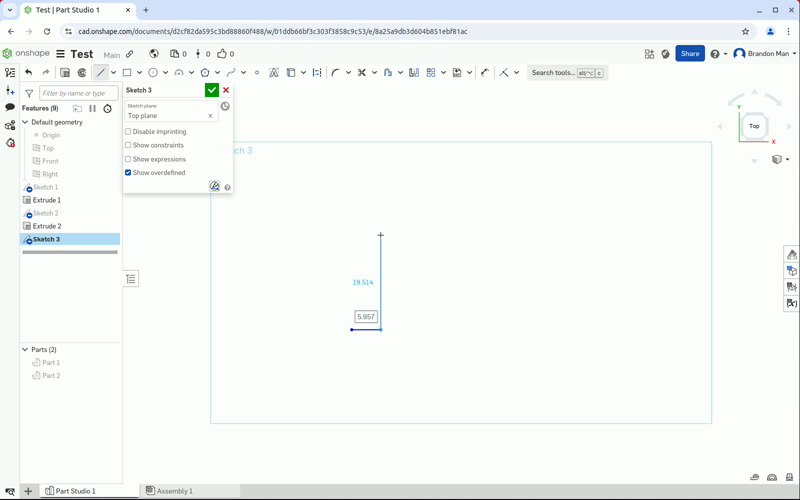
key_down(shift)
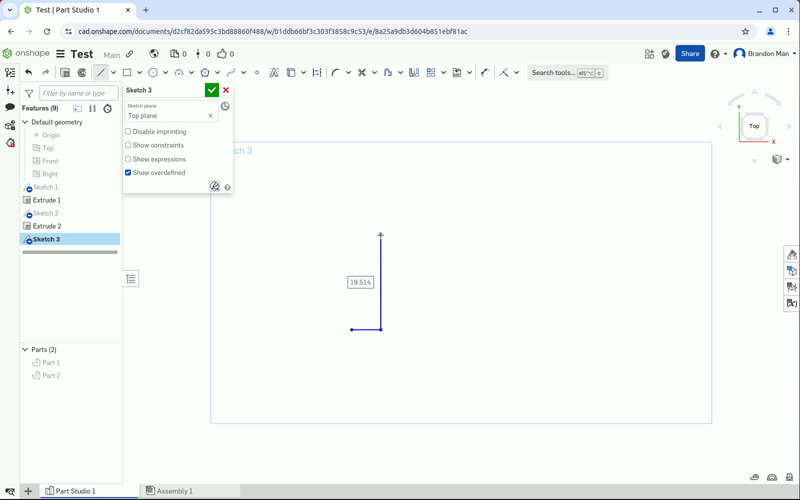
mouse_move(410, 234)
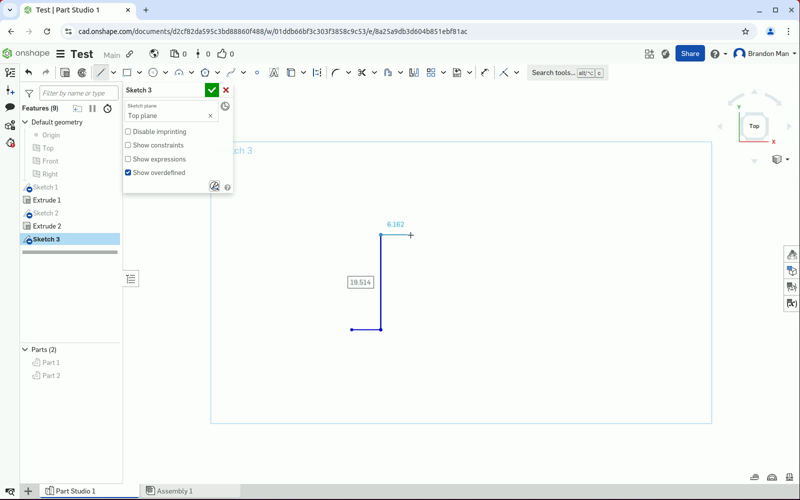
mouse_move(351, 234)
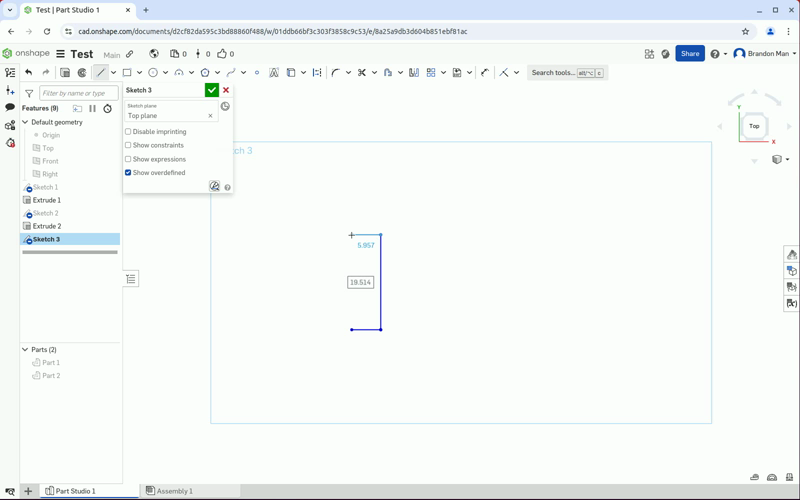
click(351, 234)
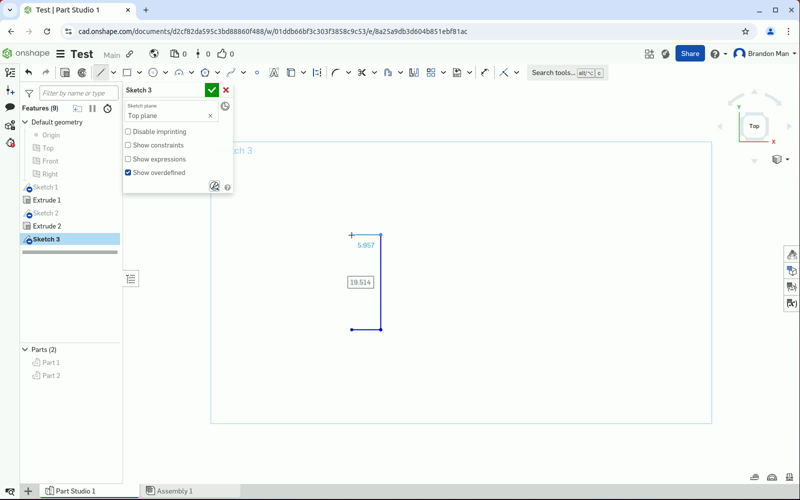
key_up(shift)
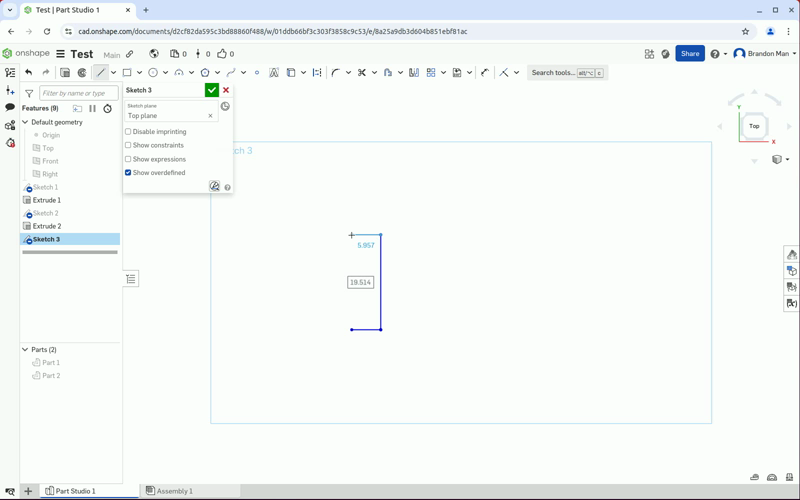
key_down(shift)
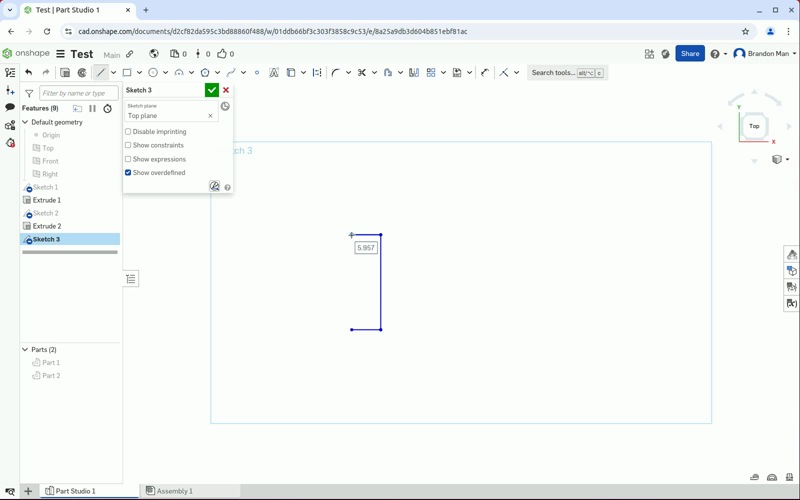
mouse_move(351, 329)
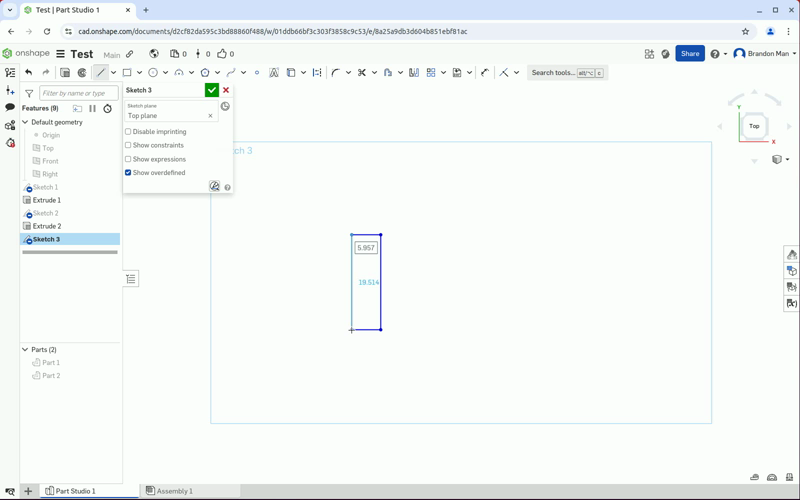
key_up(shift)
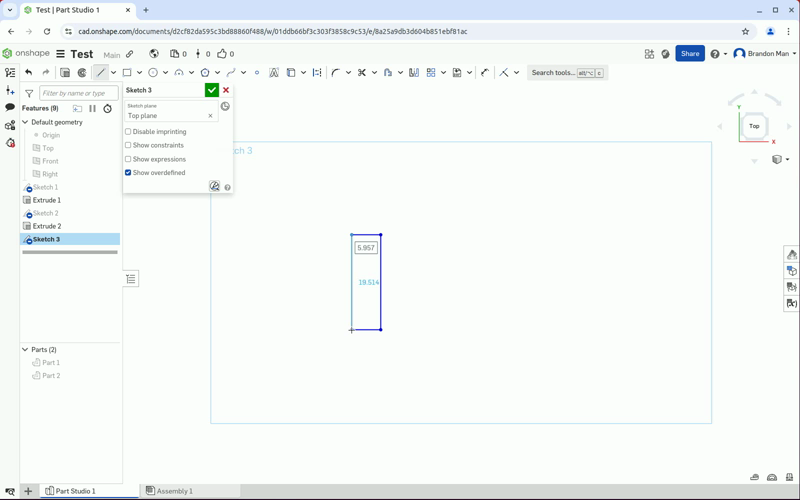
click(351, 329)
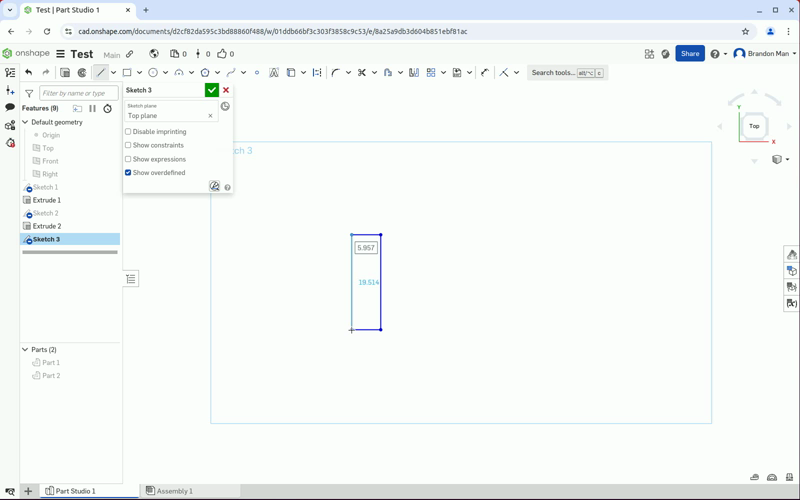
key(esc)
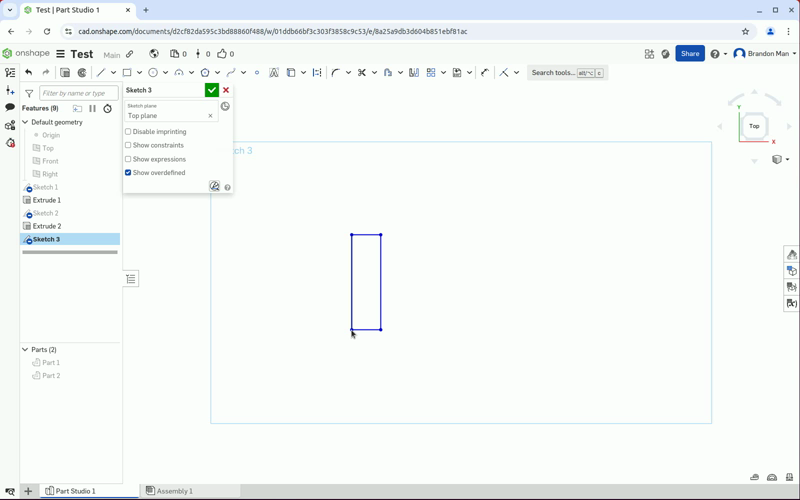
mouse_move(367, 316)
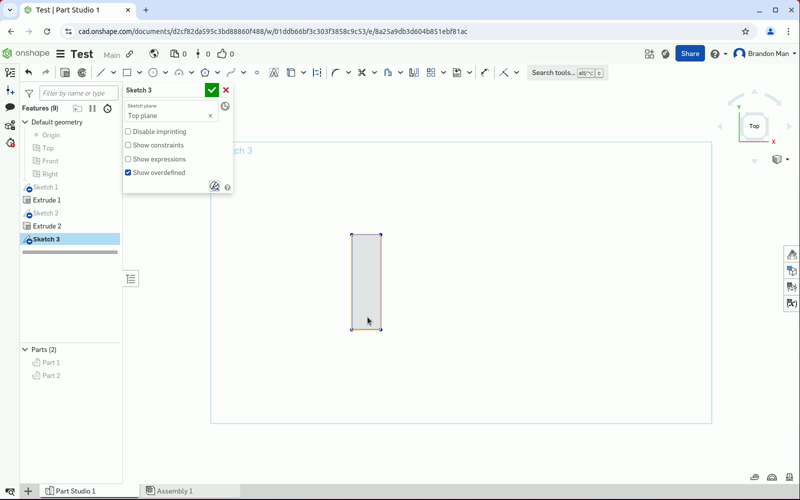
click(367, 316)
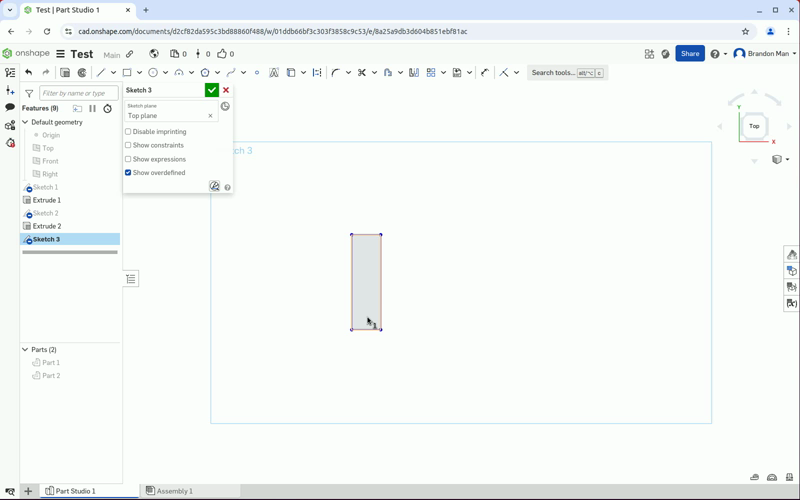
mouse_move(73, 352)
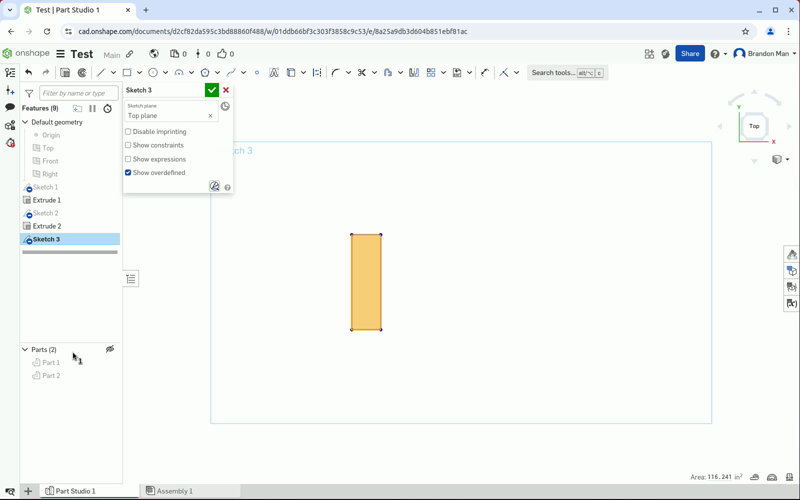
key(shift+y)
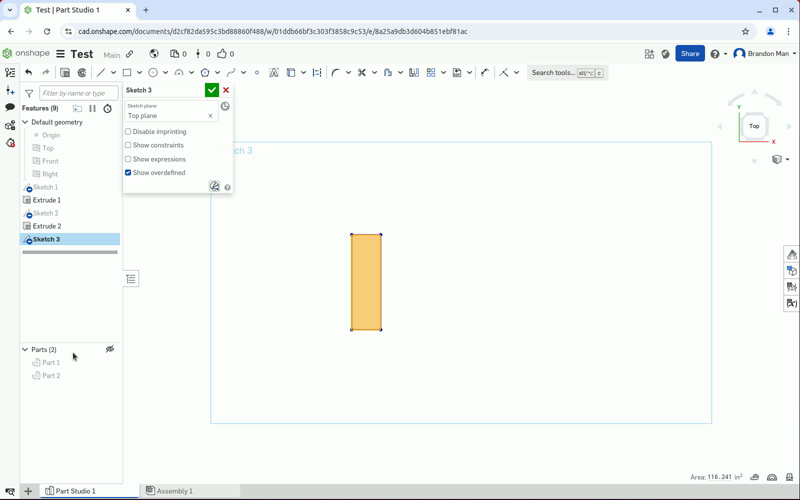
key(shift+e)
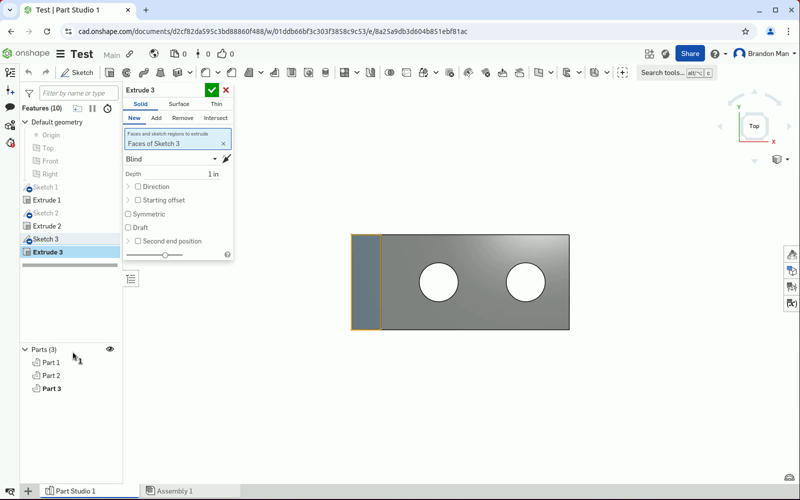
mouse_move(143, 106)
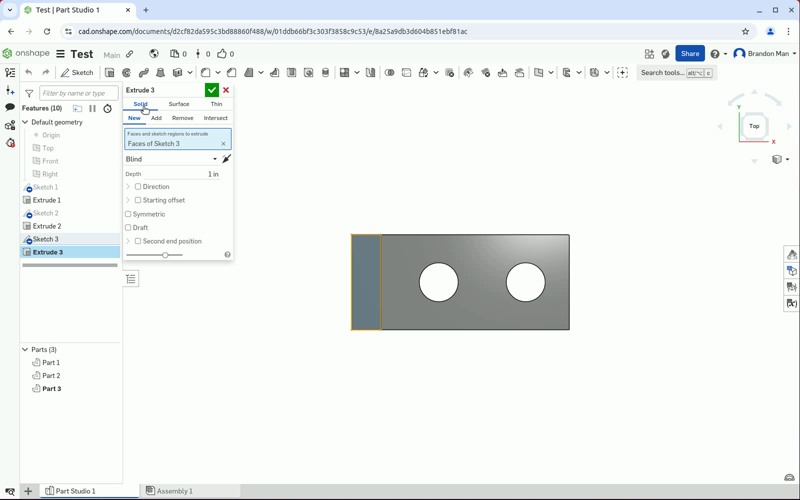
click(143, 106)
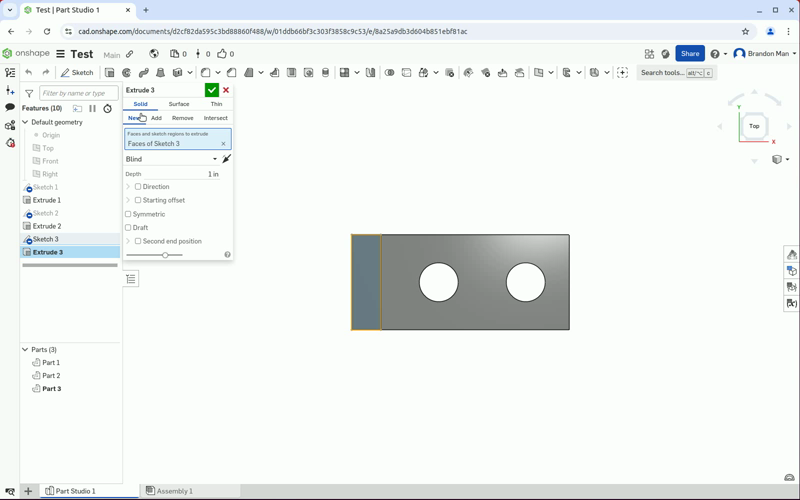
mouse_move(137, 120)
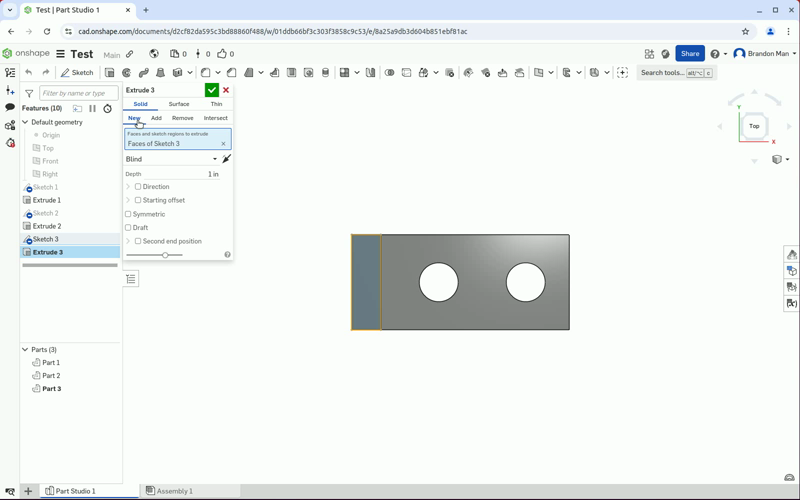
click(137, 120)
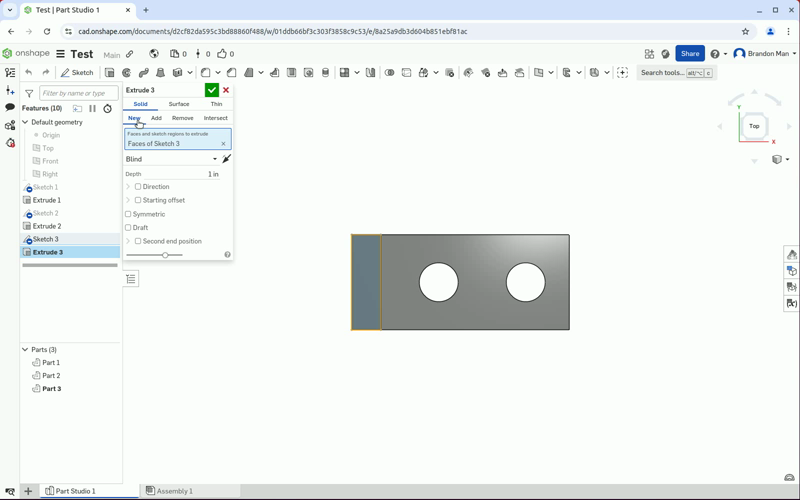
key(tab, 4)
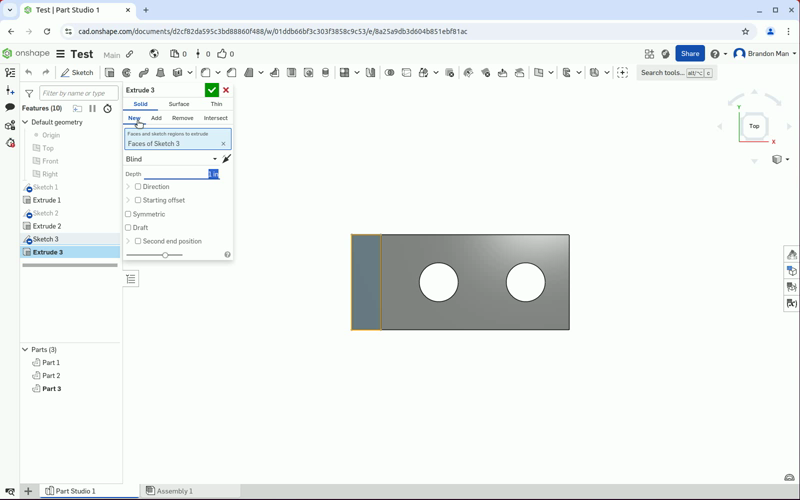
text(13.48)
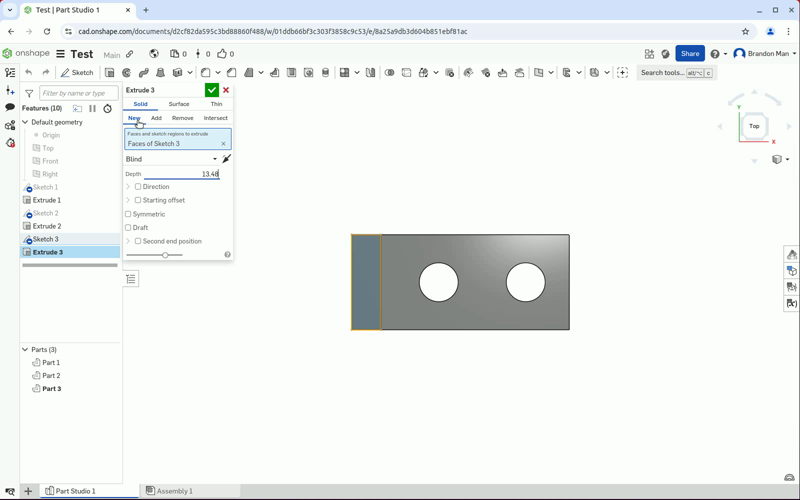
key(enter)
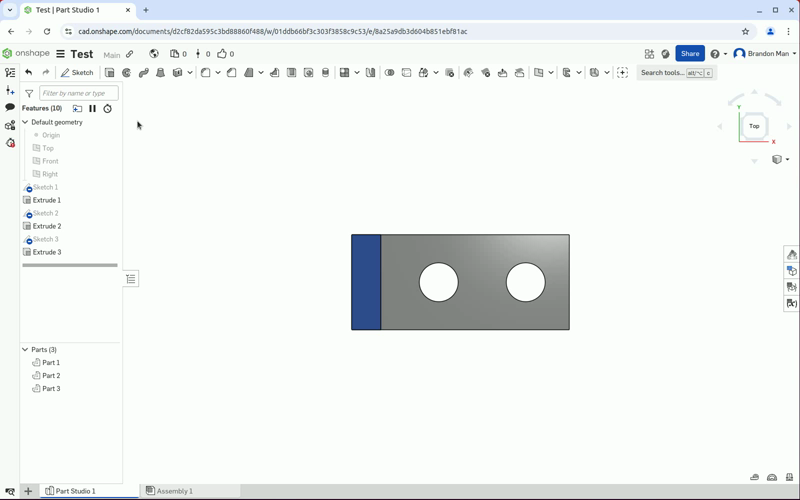
key(shift+h)
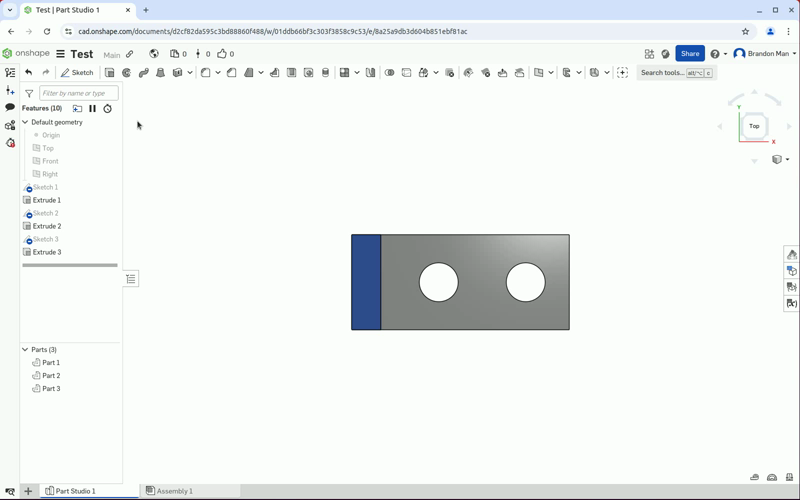
key(shift+h)
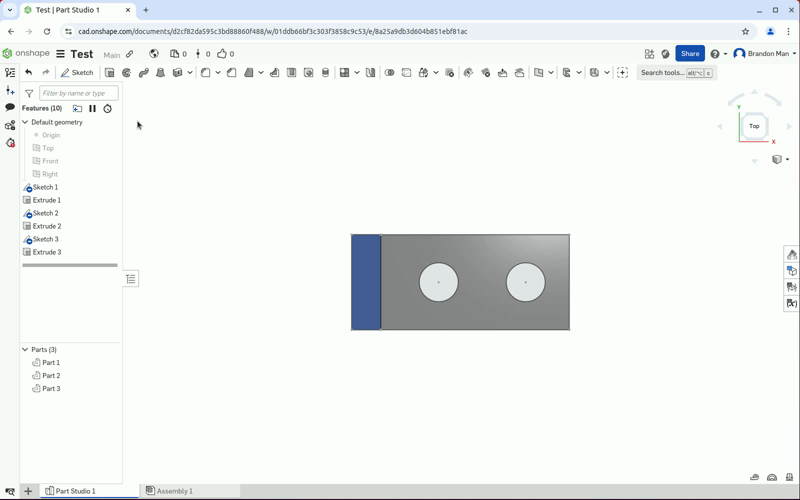
key(shift+7)
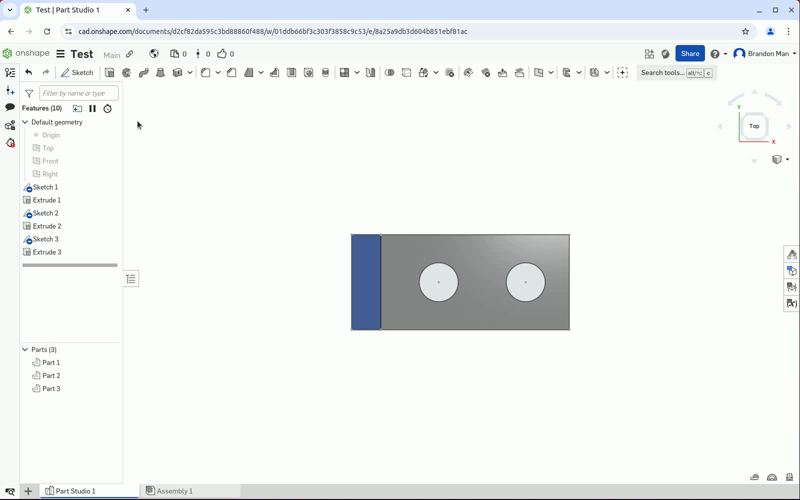
key(up, 3)
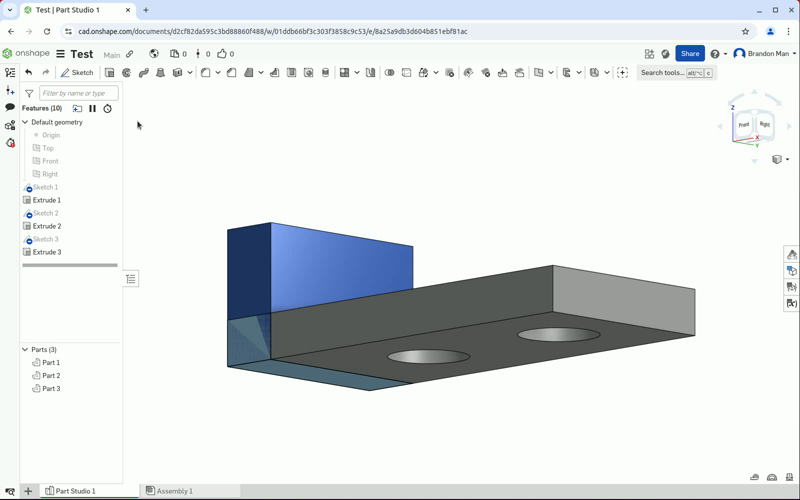
key(left, 3)
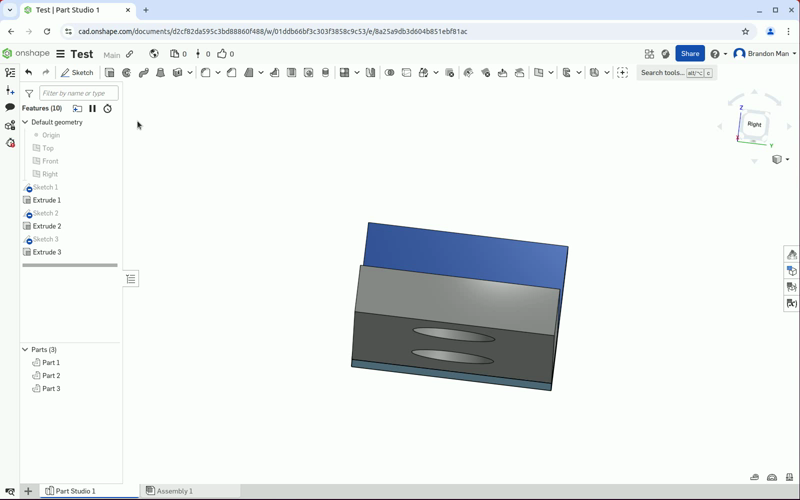
key(right, 3)
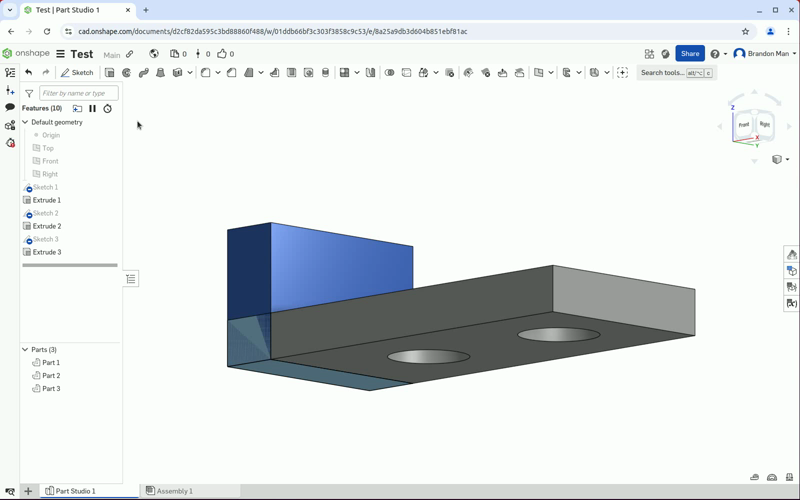
key(down, 3)
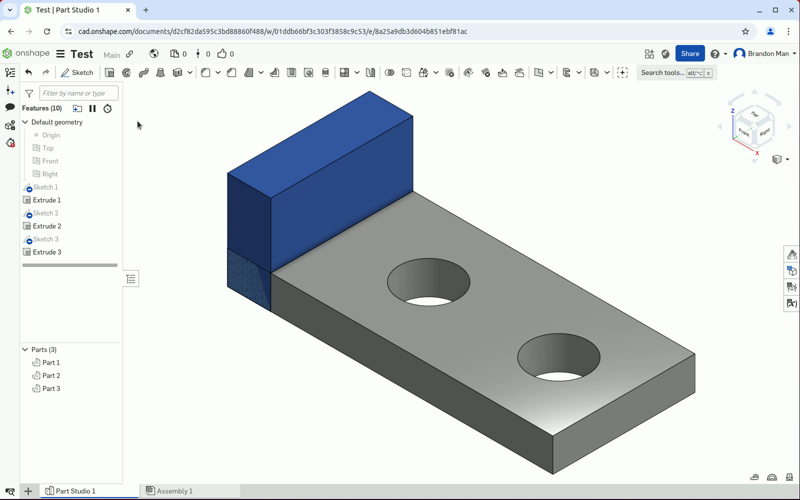
mouse_move(73, 189)
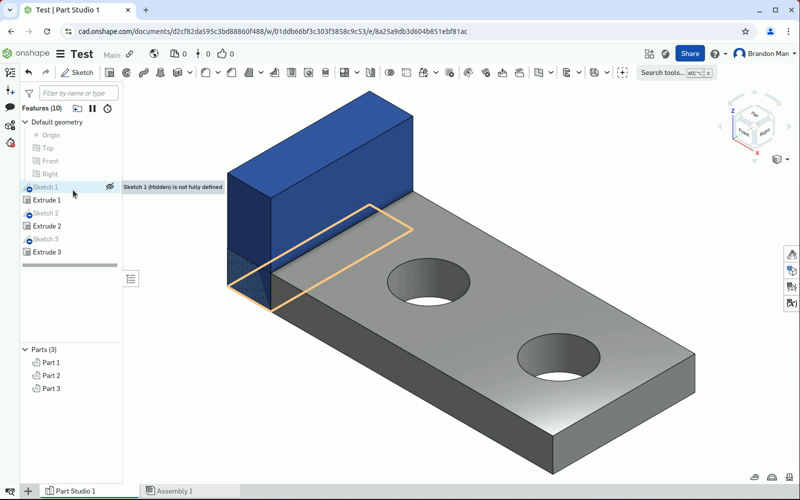
click(73, 189)